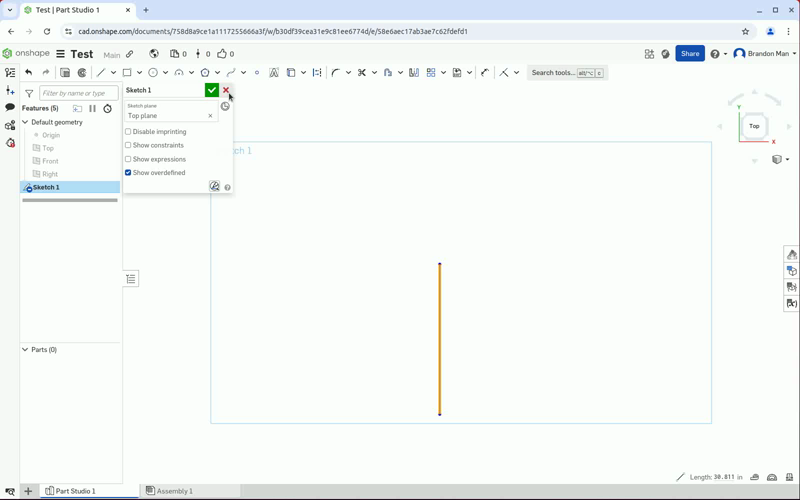
key(shift+h)
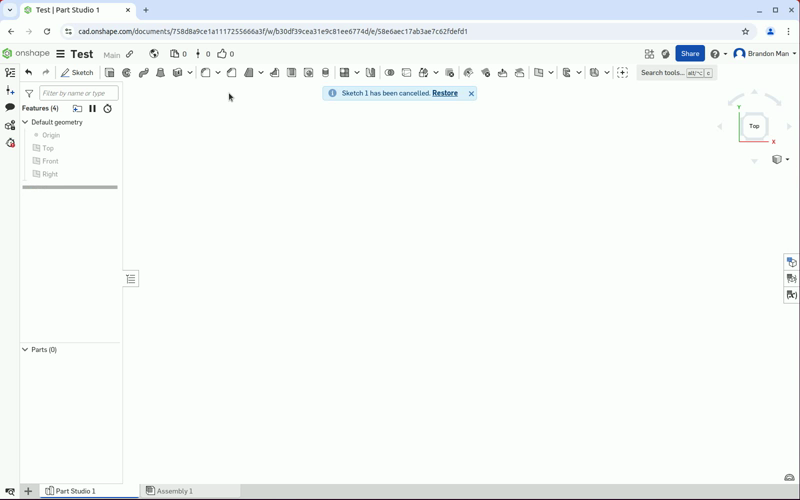
mouse_move(73, 352)
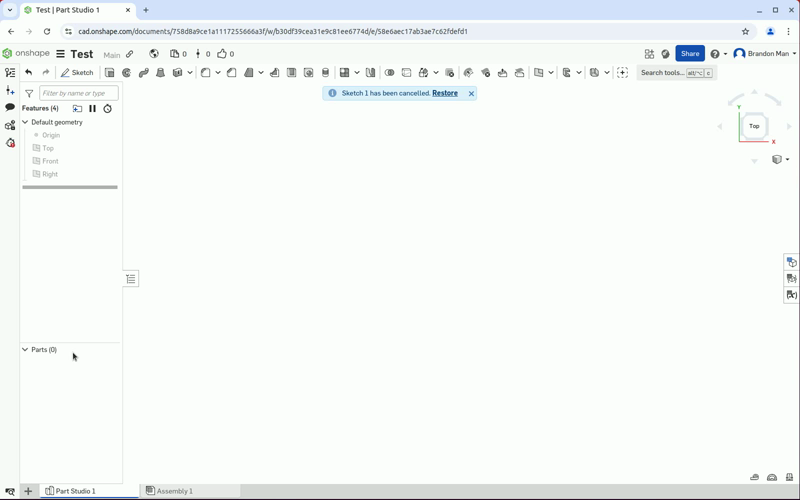
key(y)
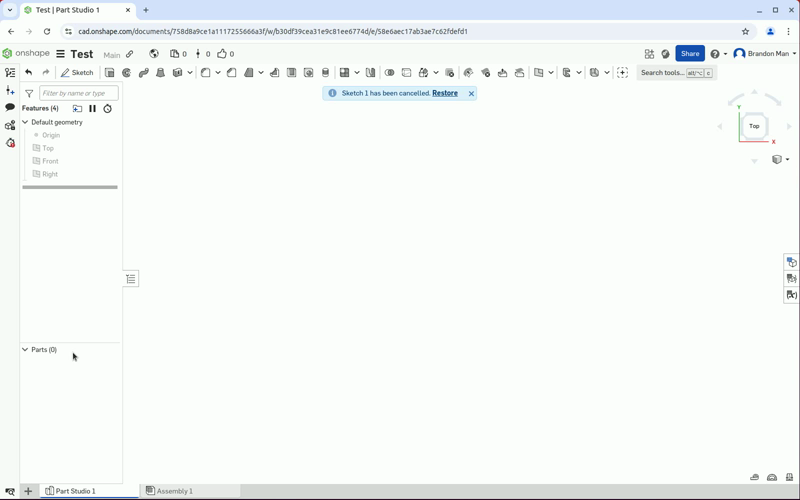
key(shift+p)
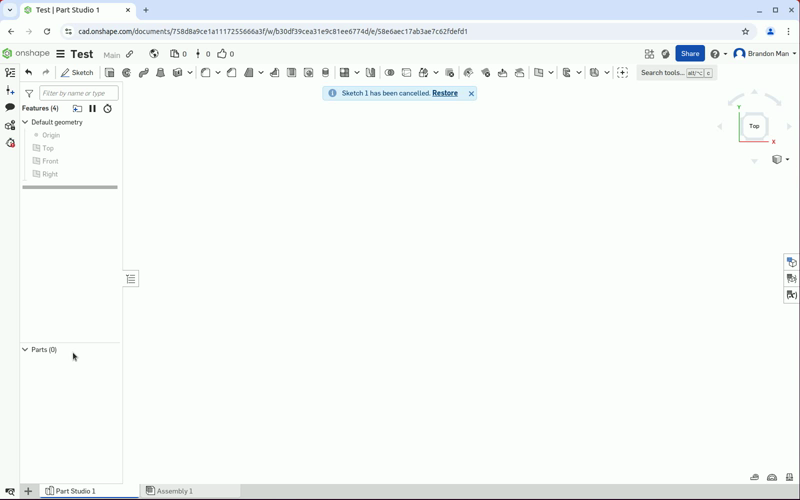
key(space)
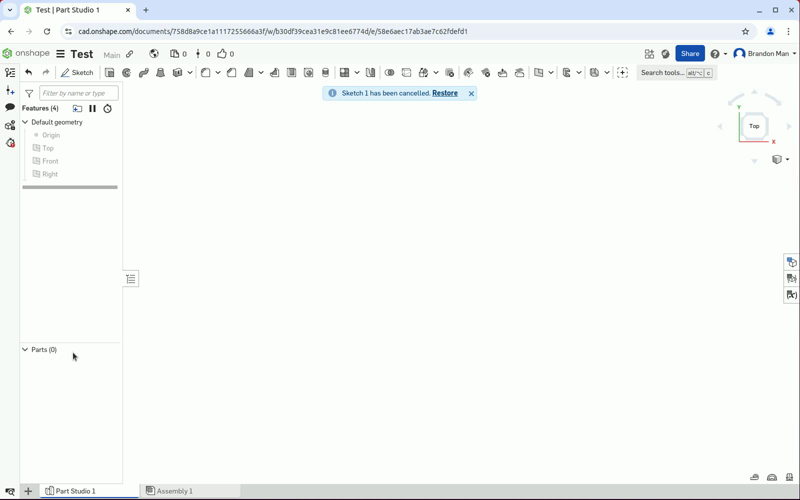
key_down(shift)
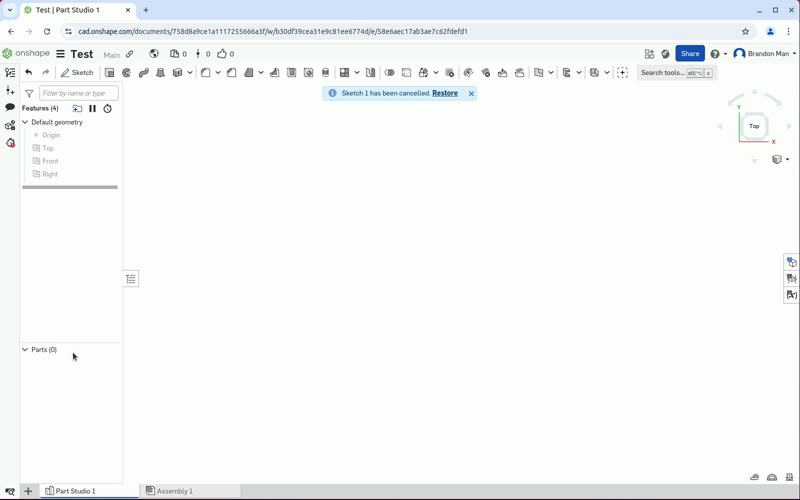
key(up)
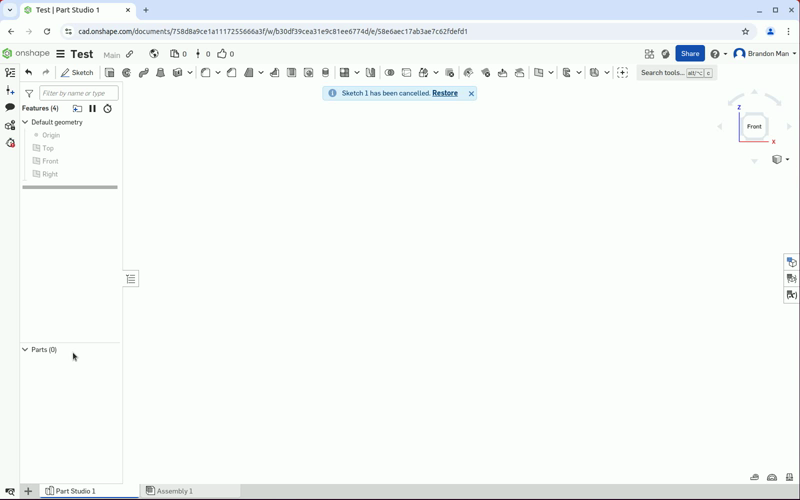
key_up(shift)
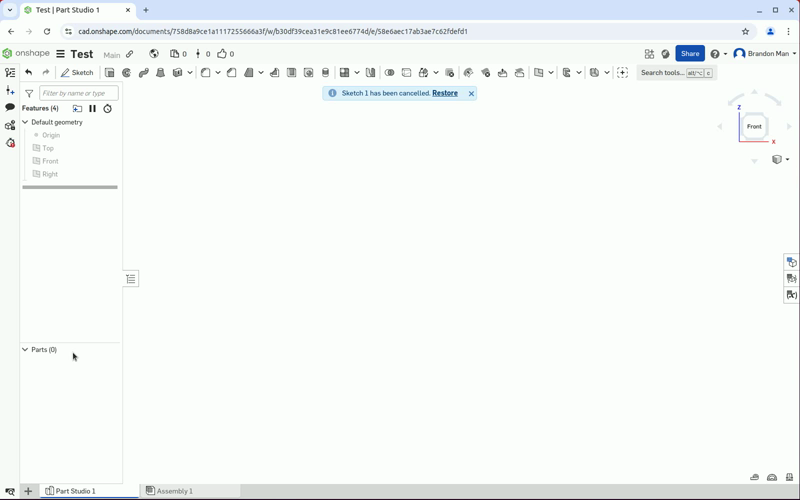
mouse_move(73, 352)
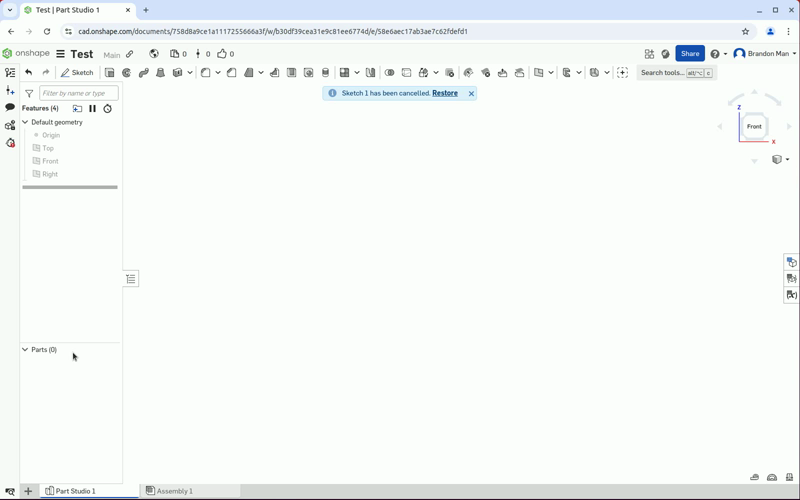
key(shift+y)
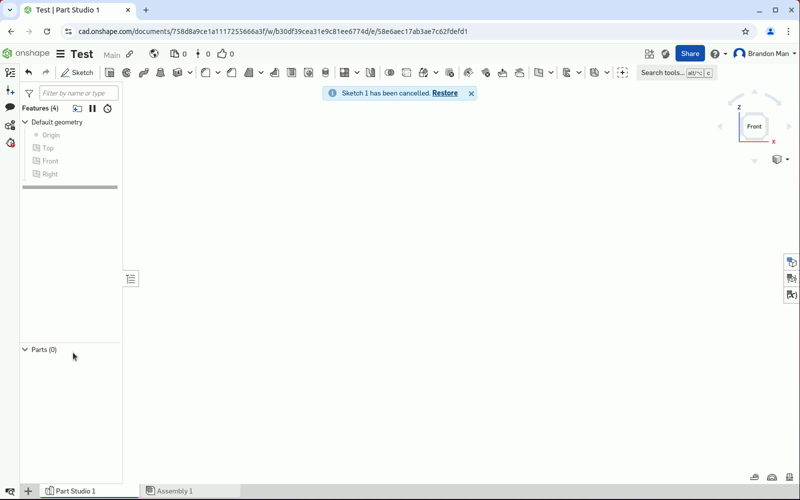
key(shift+s)
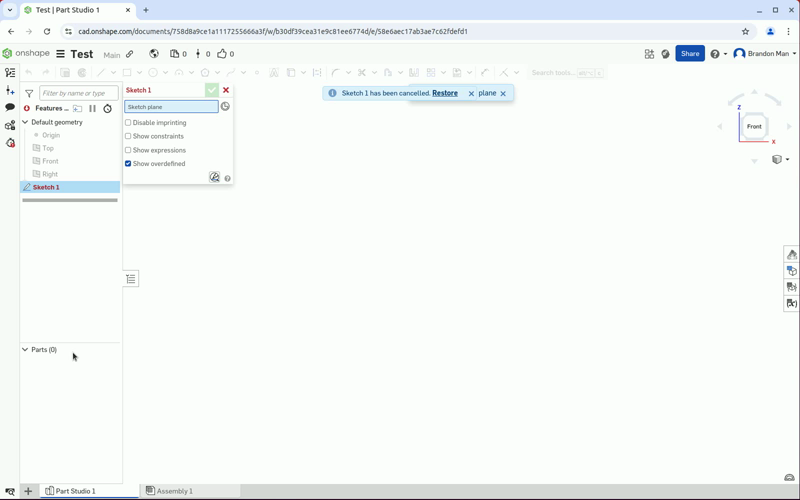
mouse_move(73, 163)
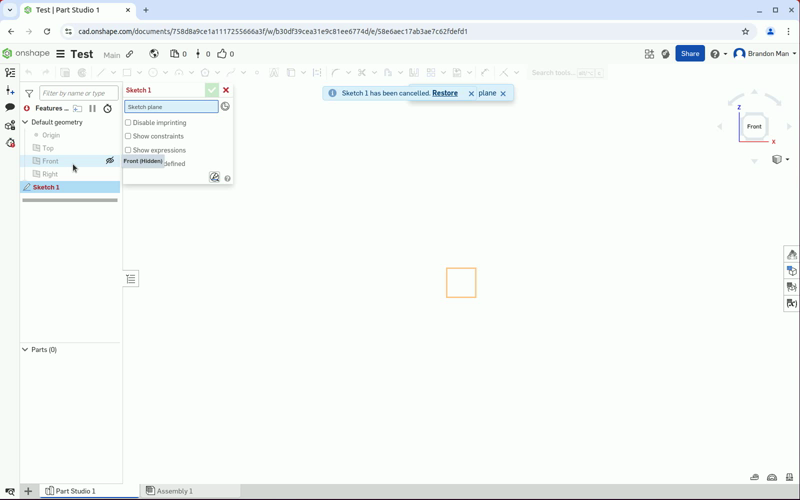
click(73, 163)
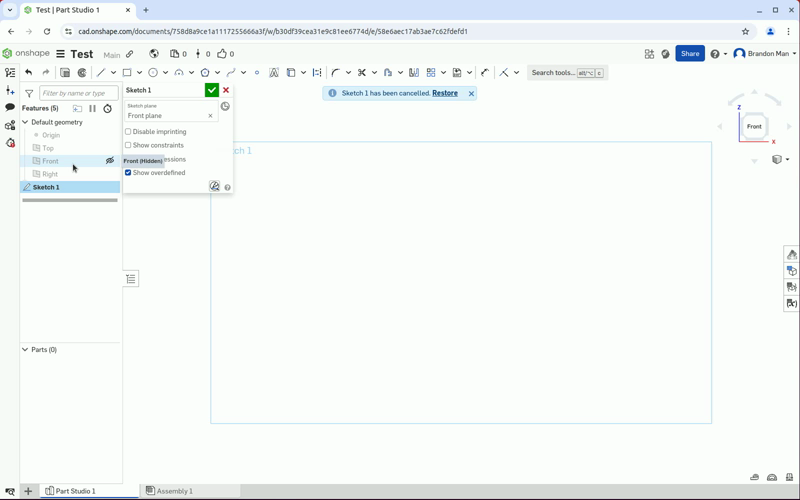
mouse_move(73, 352)
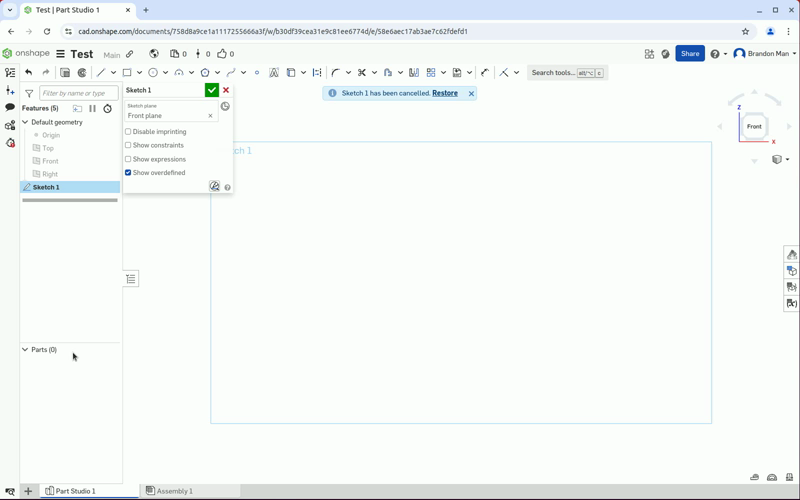
key(y)
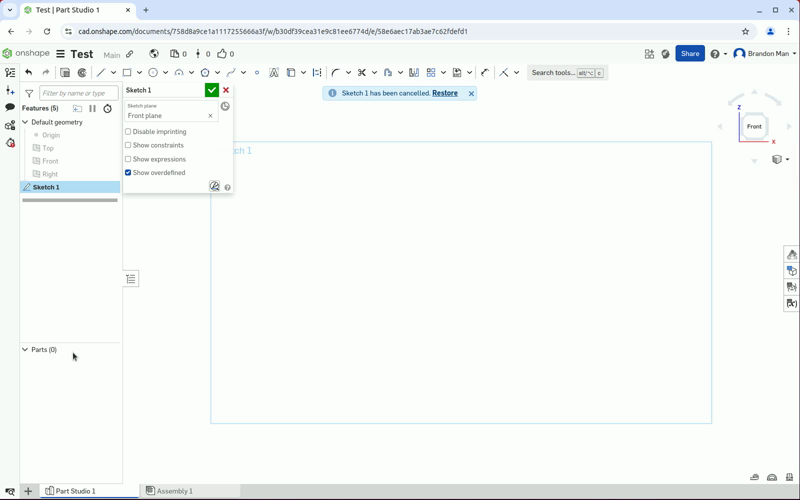
key(l)
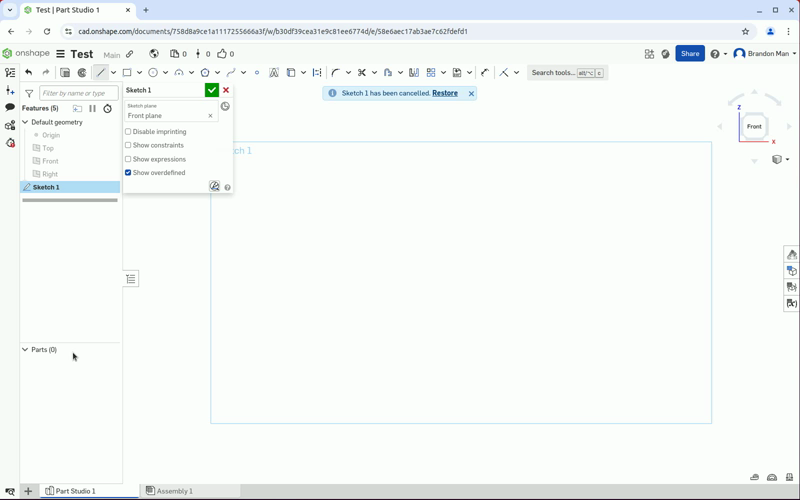
key_down(shift)
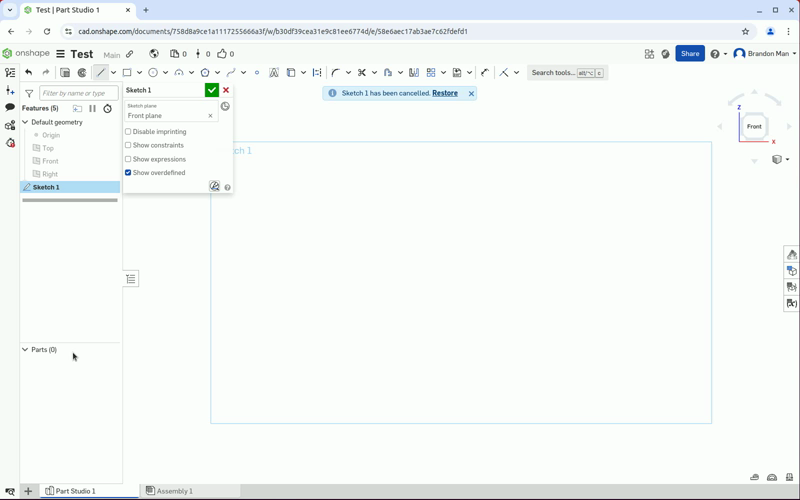
mouse_move(348, 339)
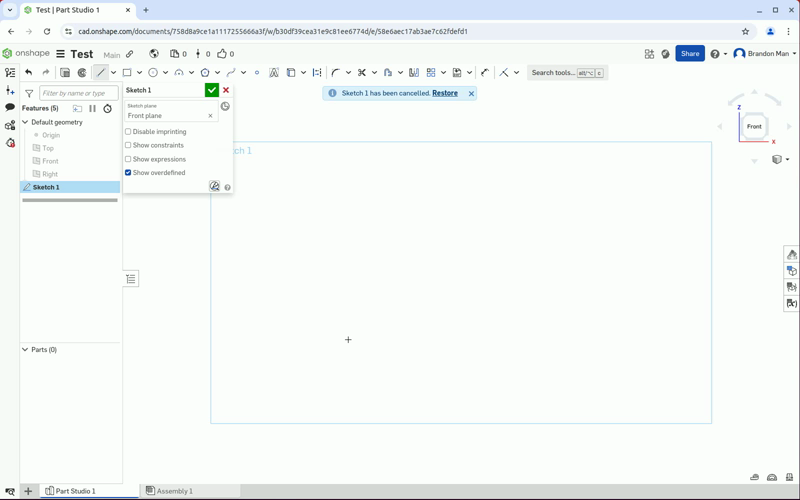
click(348, 339)
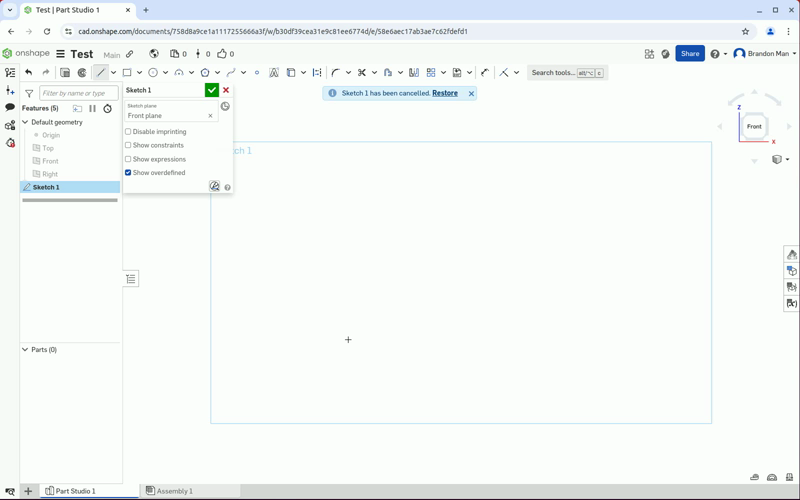
key_up(shift)
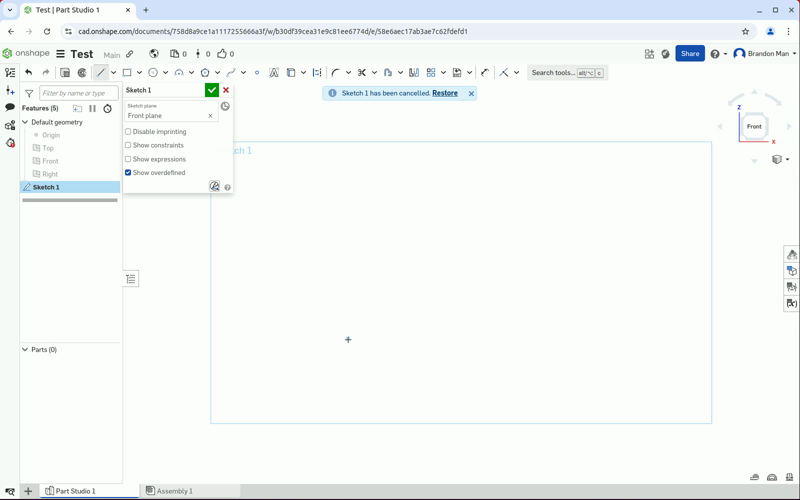
key_down(shift)
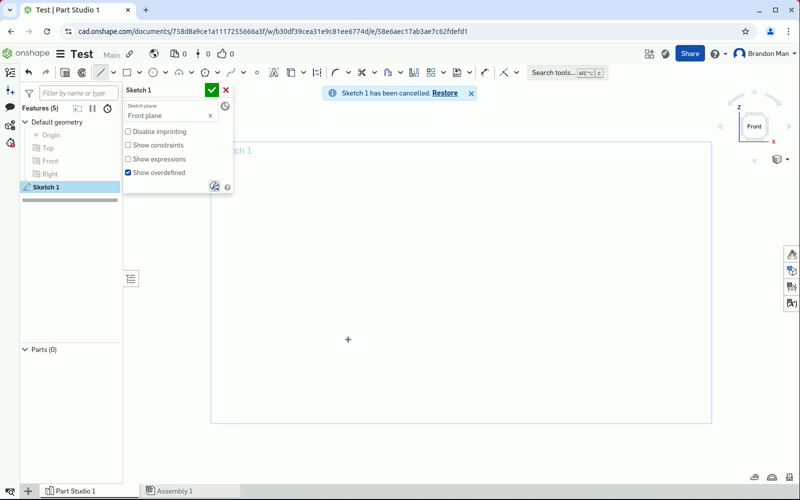
mouse_move(572, 339)
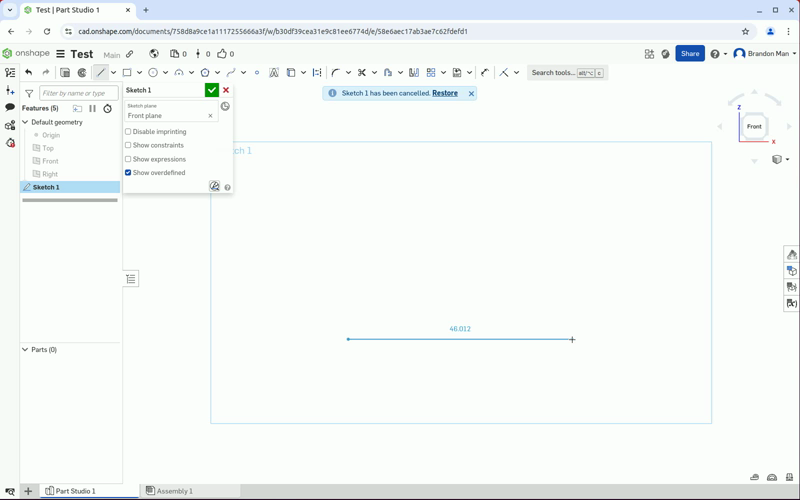
click(572, 339)
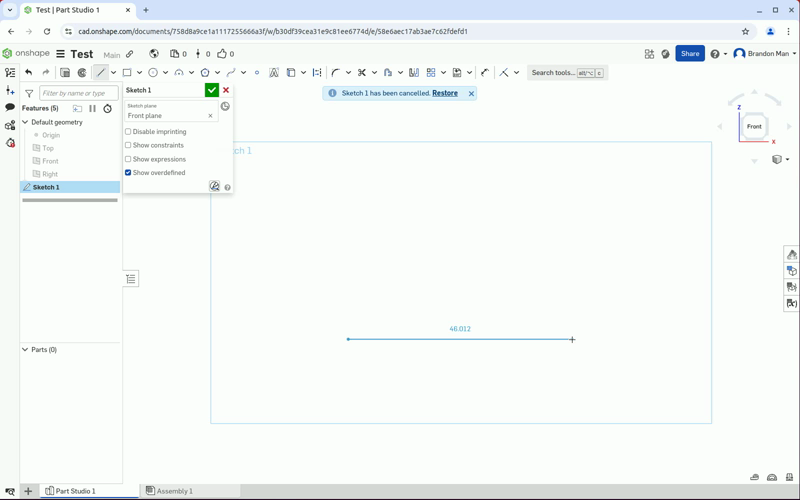
key_up(shift)
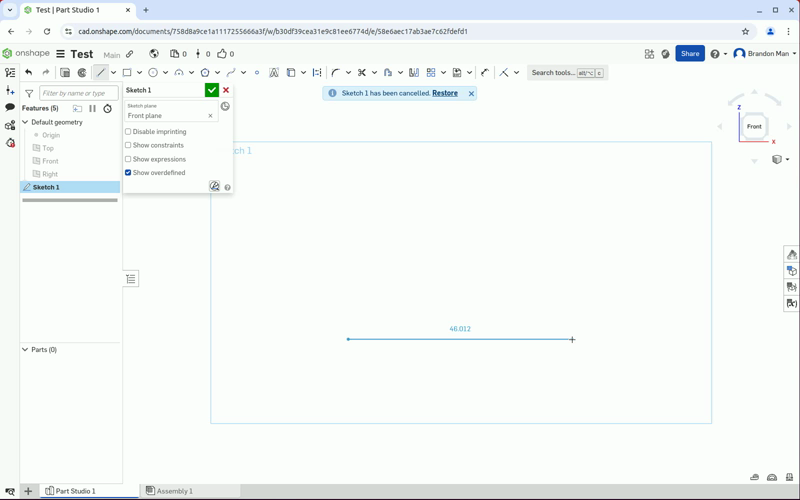
key_down(shift)
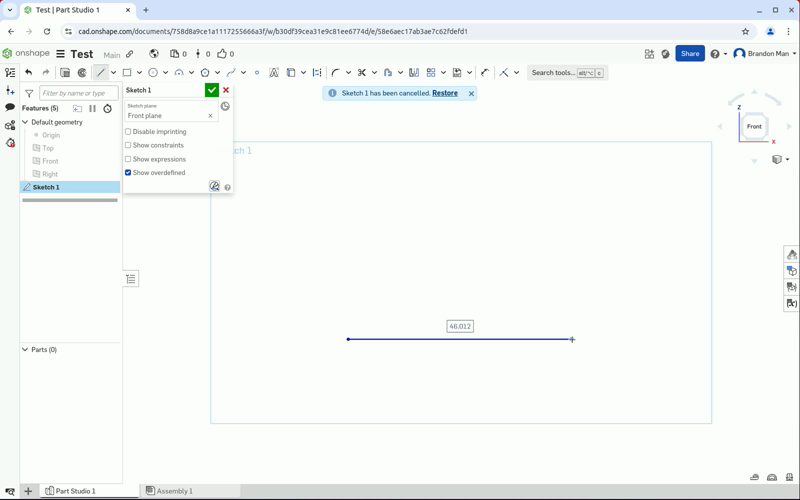
mouse_move(572, 226)
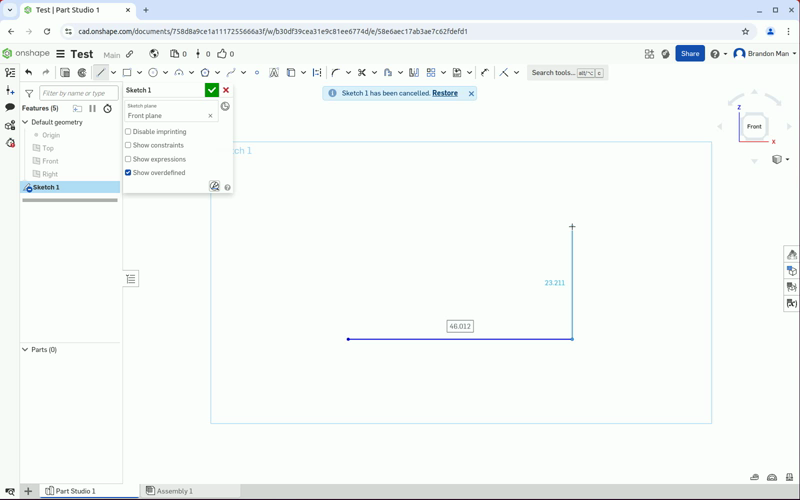
click(572, 226)
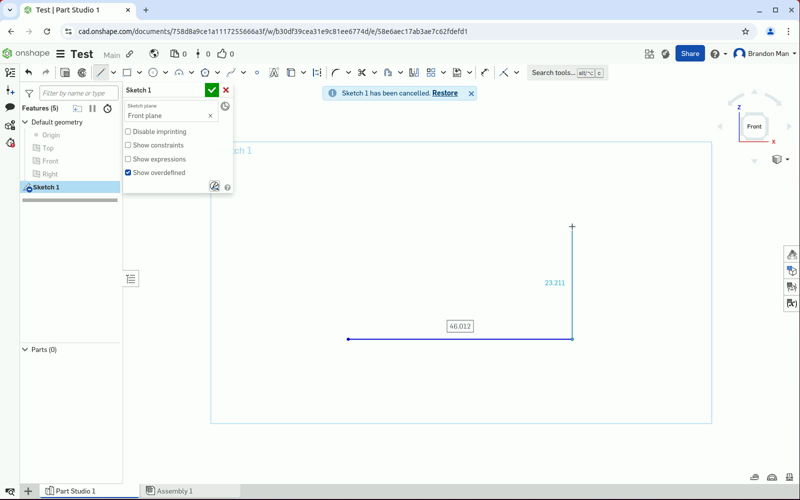
key_up(shift)
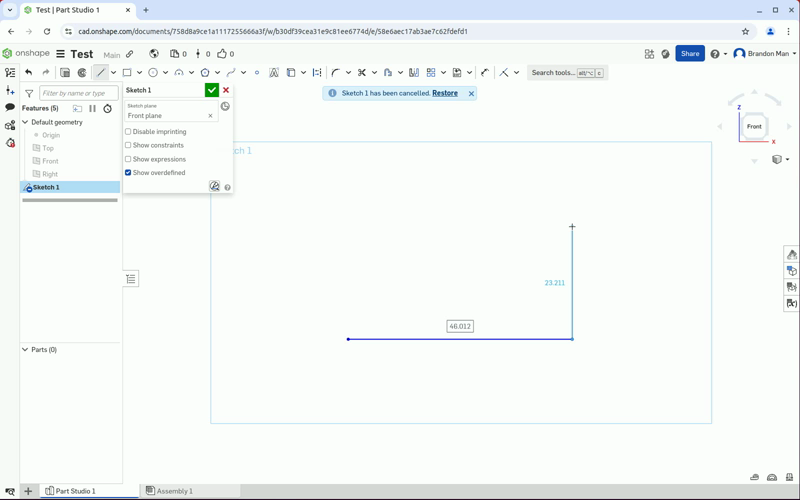
key_down(shift)
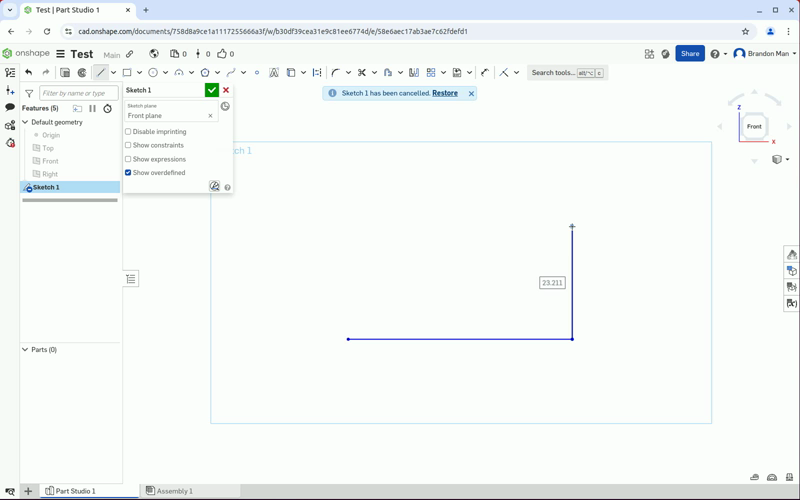
mouse_move(348, 226)
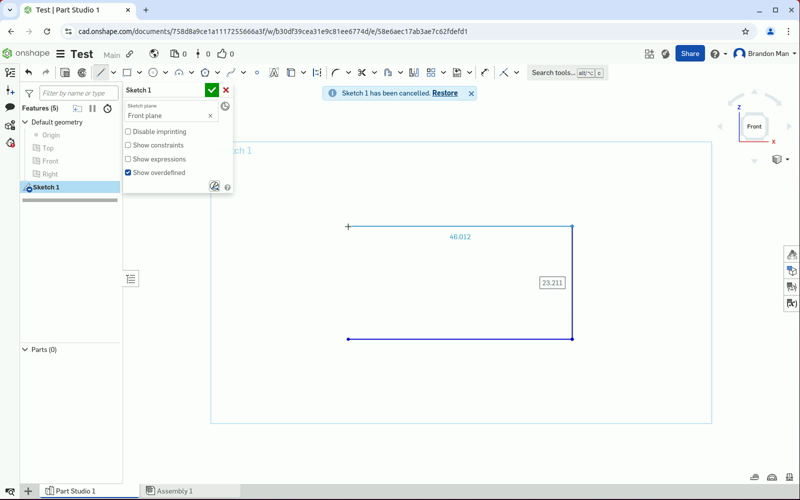
click(348, 226)
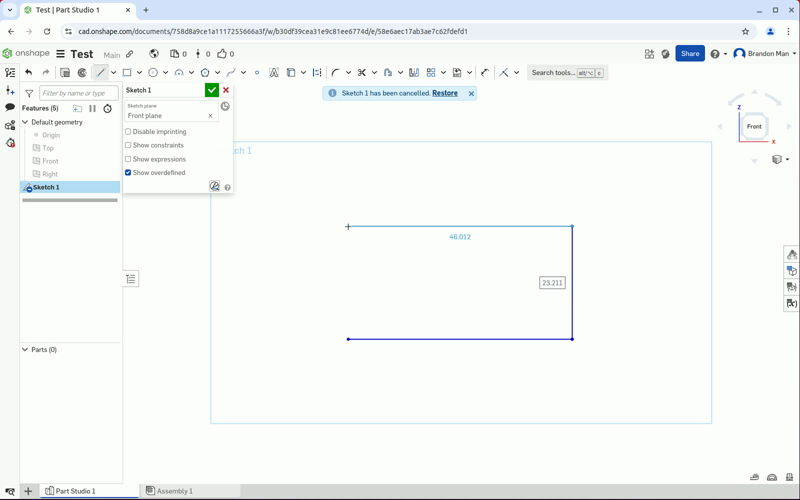
key_up(shift)
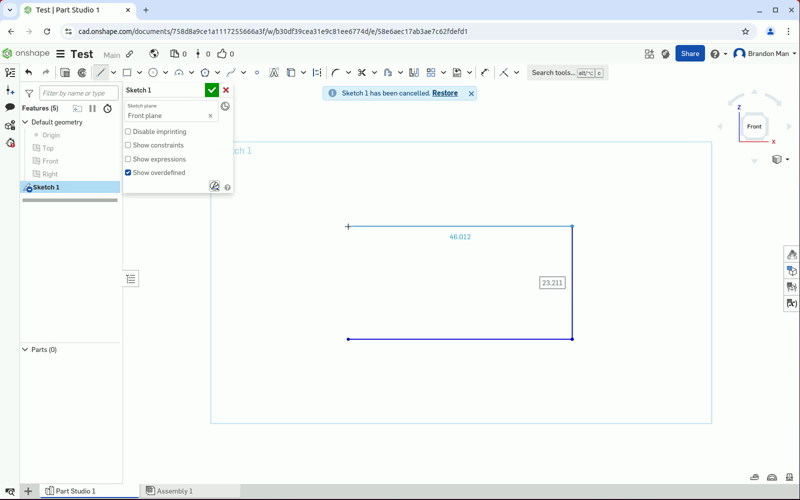
key_down(shift)
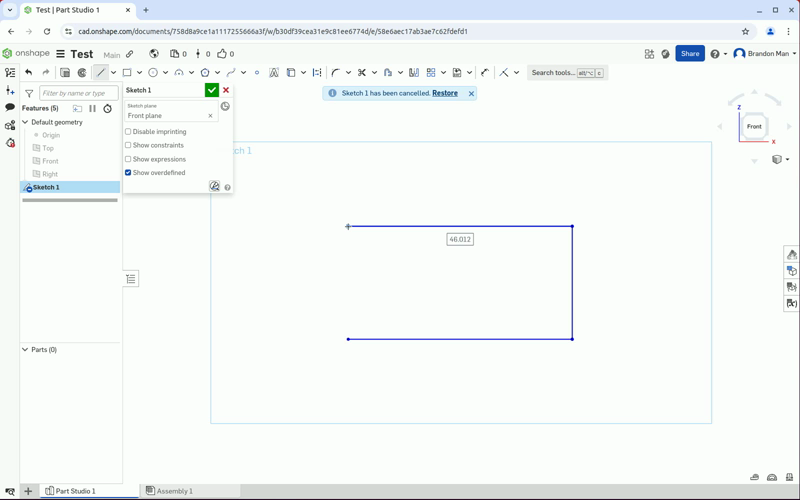
mouse_move(348, 339)
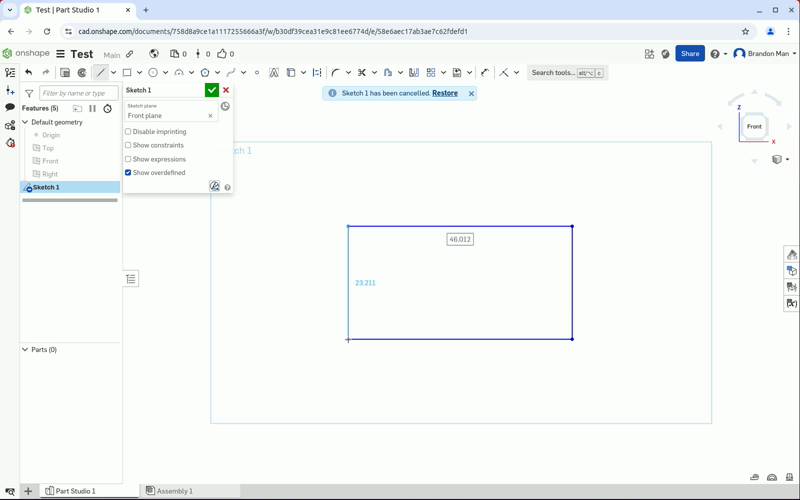
key_up(shift)
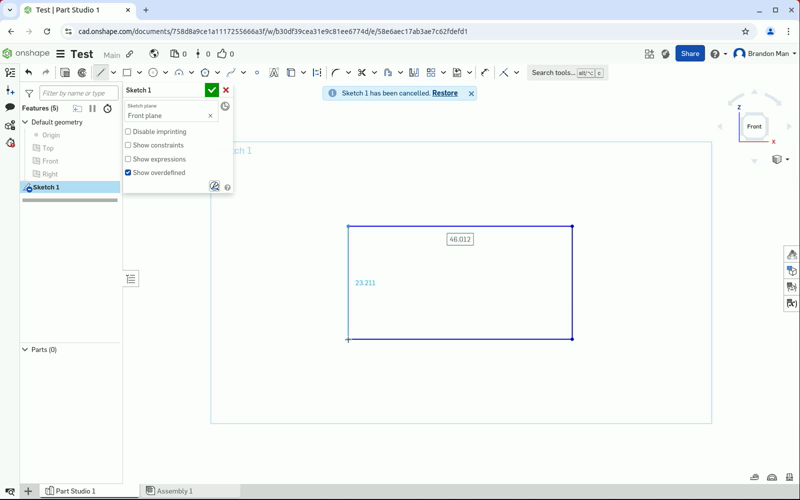
click(348, 339)
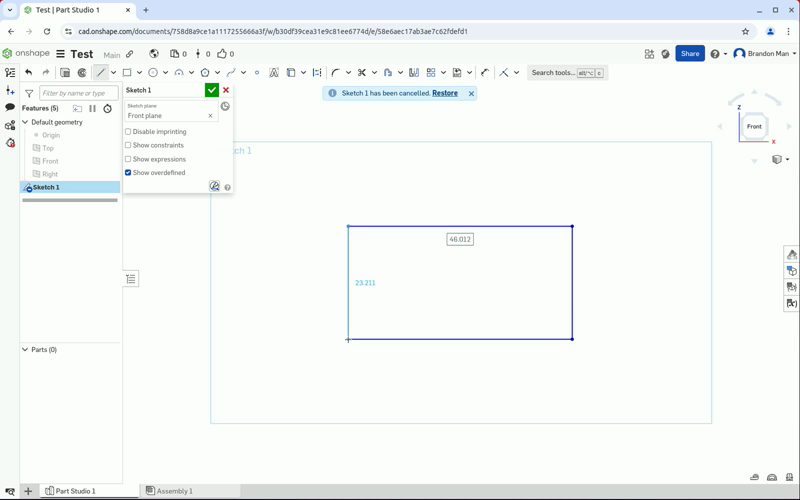
key(esc)
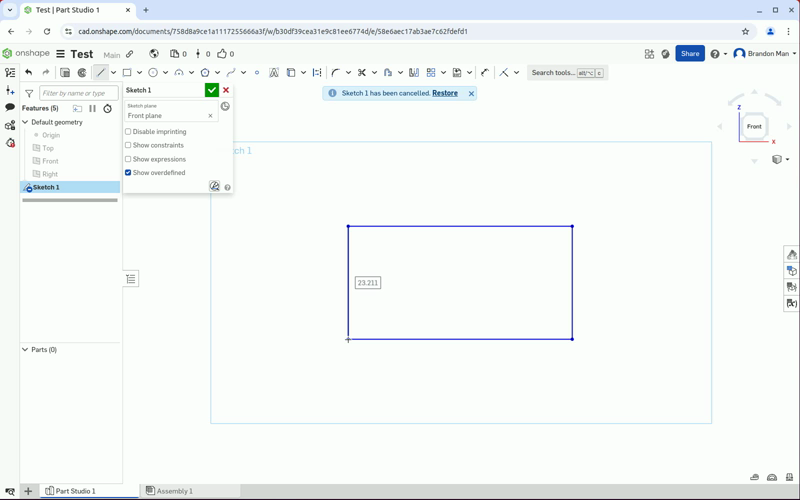
mouse_move(399, 315)
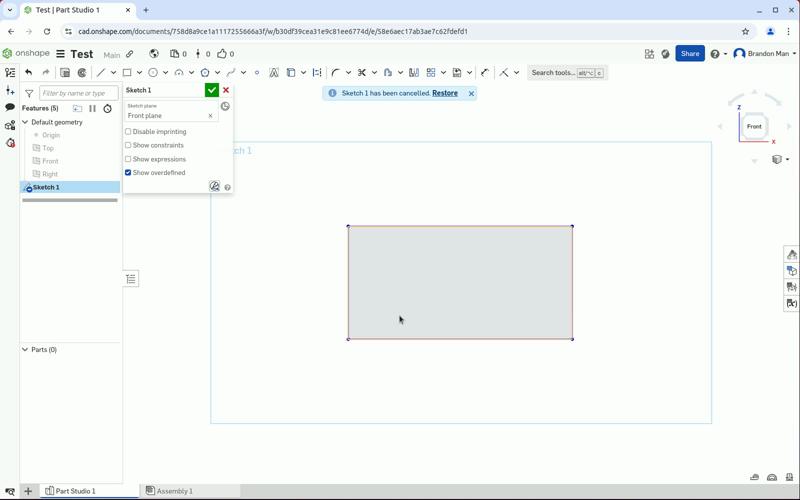
click(399, 315)
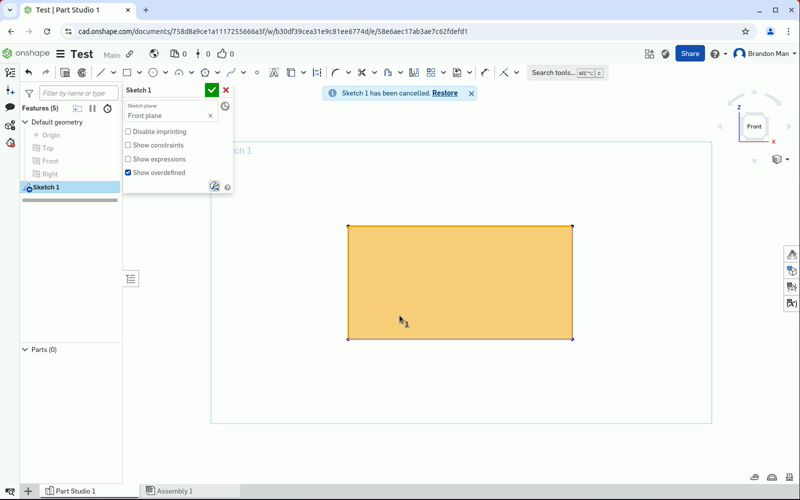
mouse_move(73, 352)
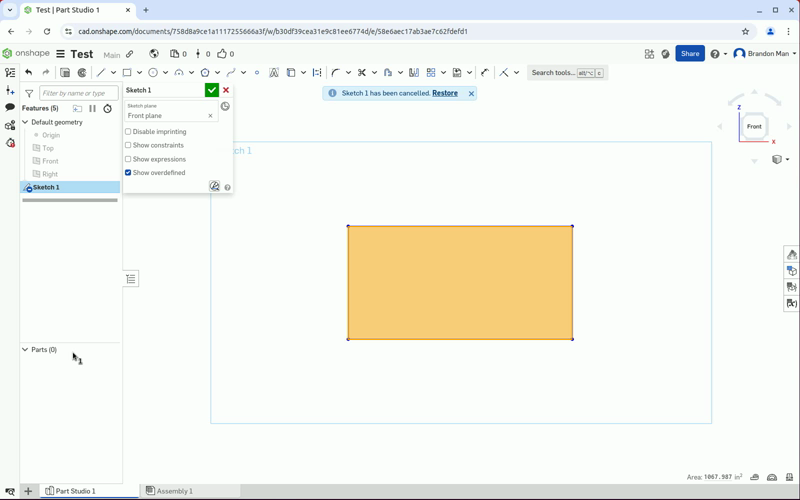
key(shift+y)
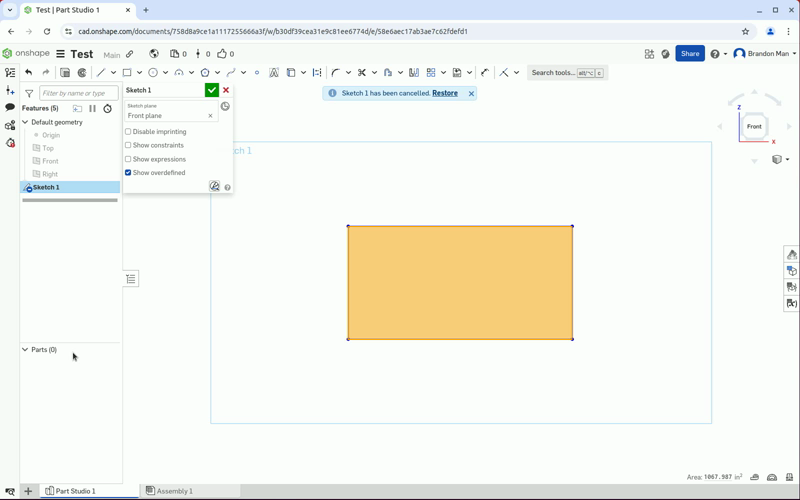
key(shift+e)
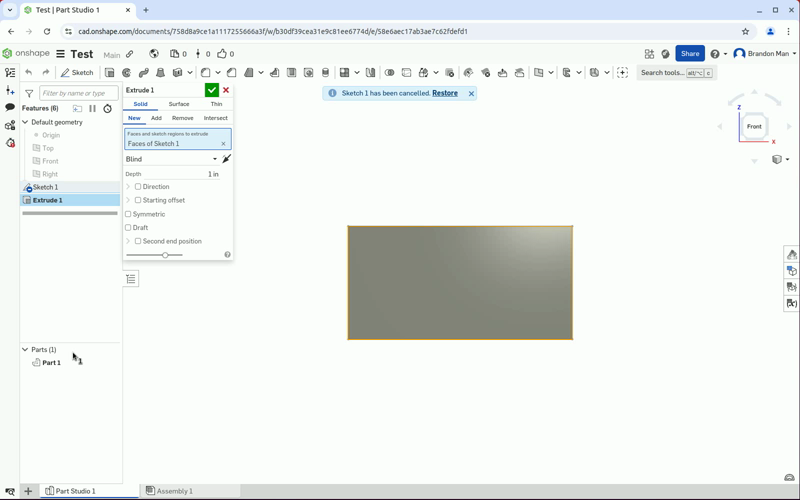
mouse_move(143, 106)
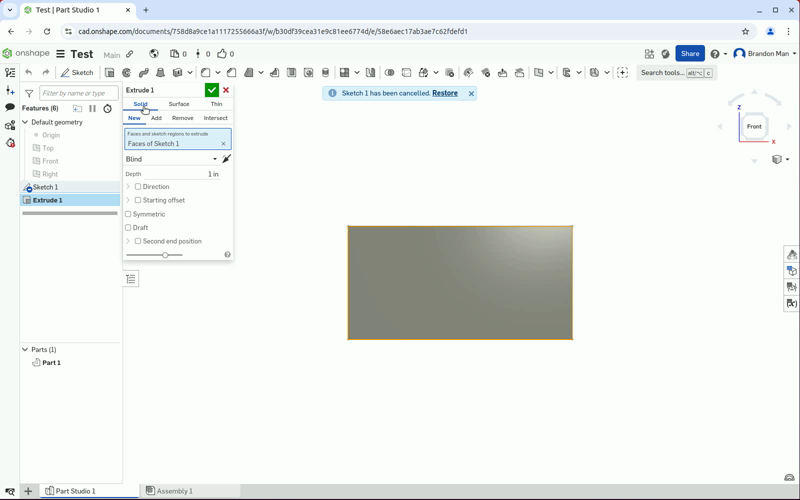
click(143, 106)
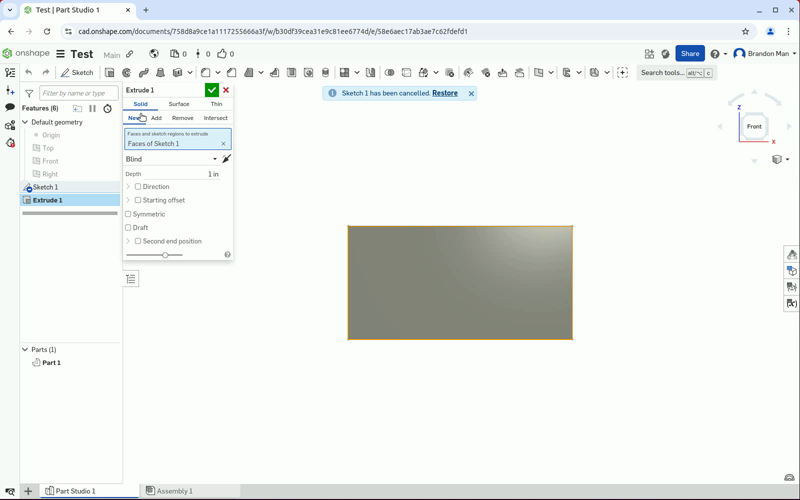
mouse_move(137, 120)
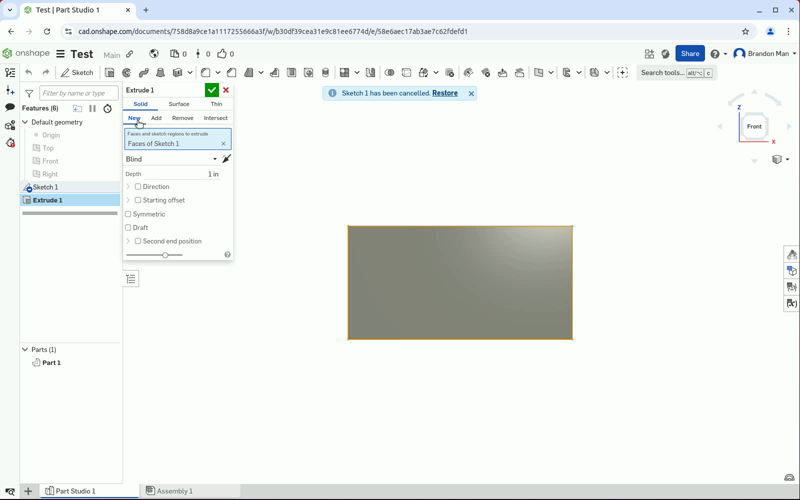
click(137, 120)
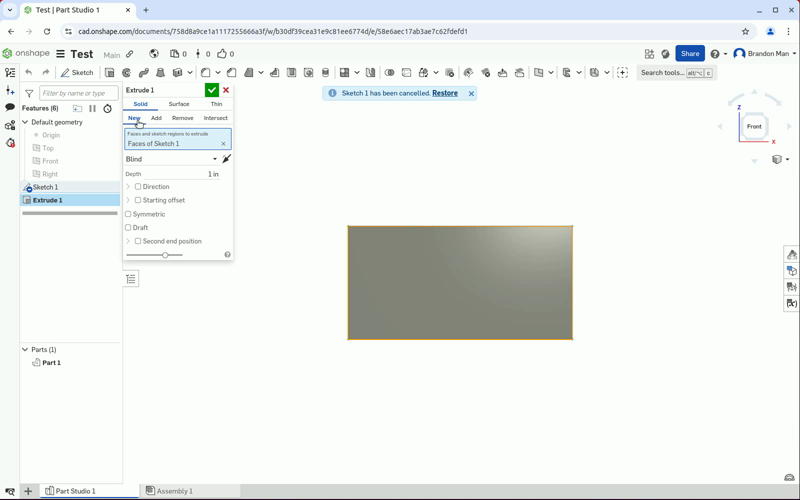
key(tab, 4)
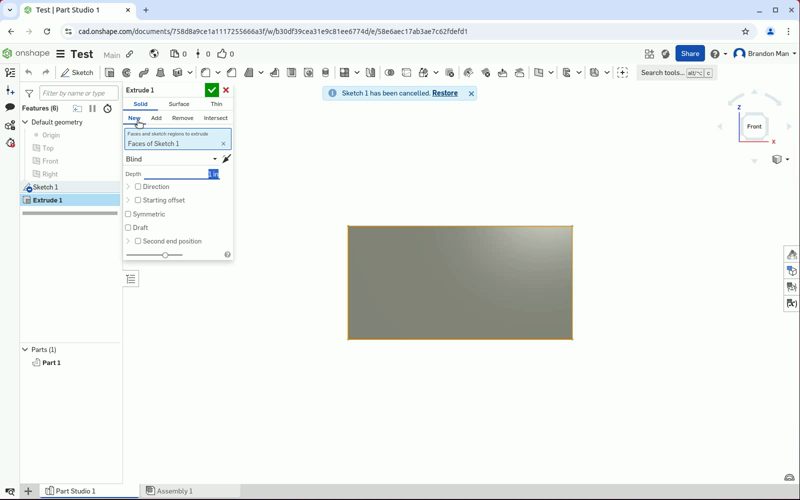
text(46.216)
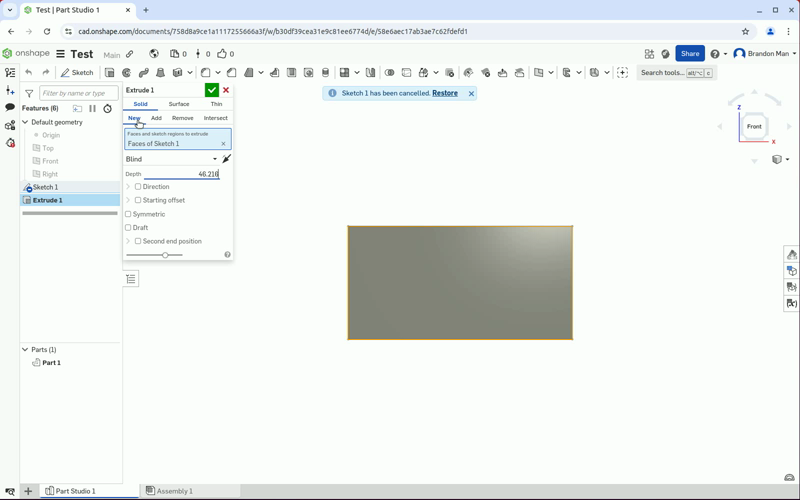
key(tab, 3)
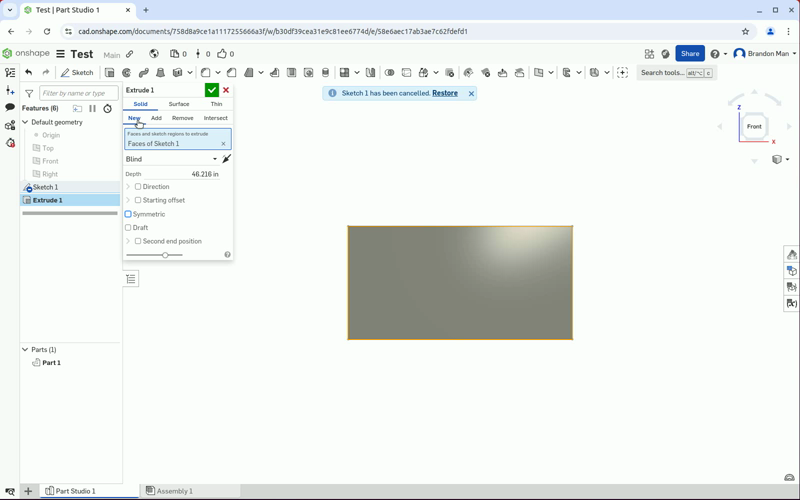
key(space)
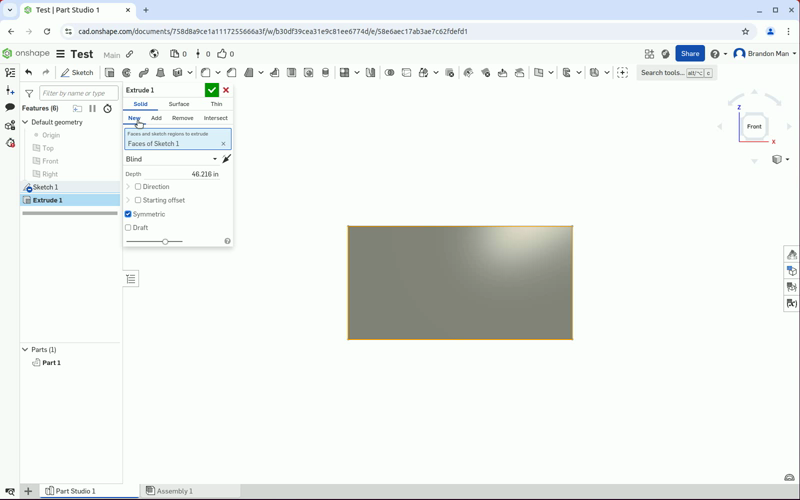
key(enter)
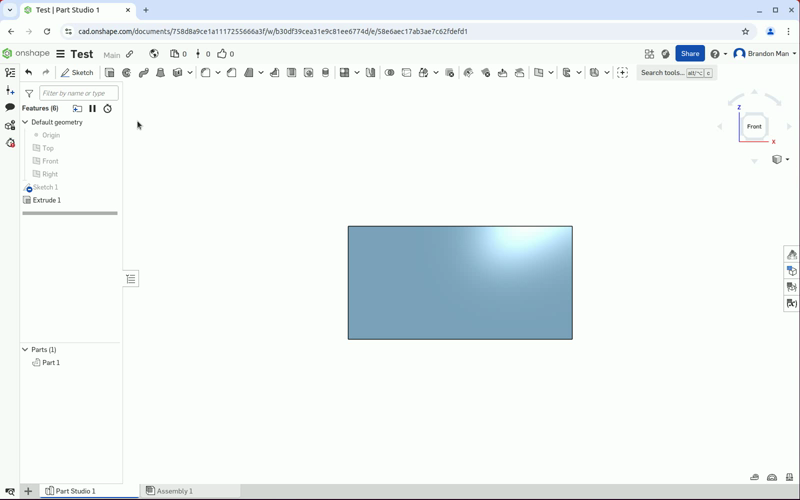
key(shift+h)
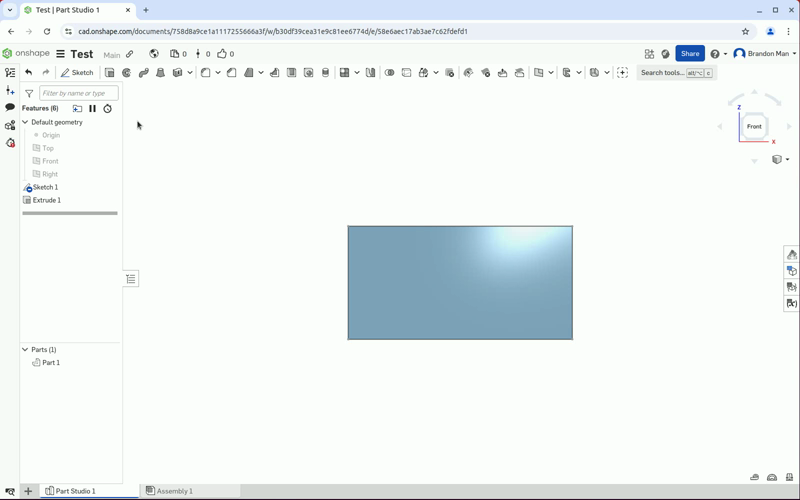
key(shift+h)
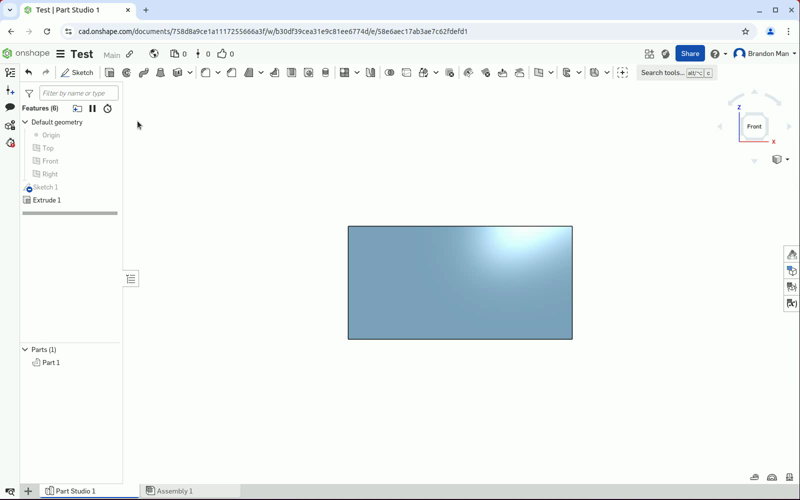
mouse_move(73, 189)
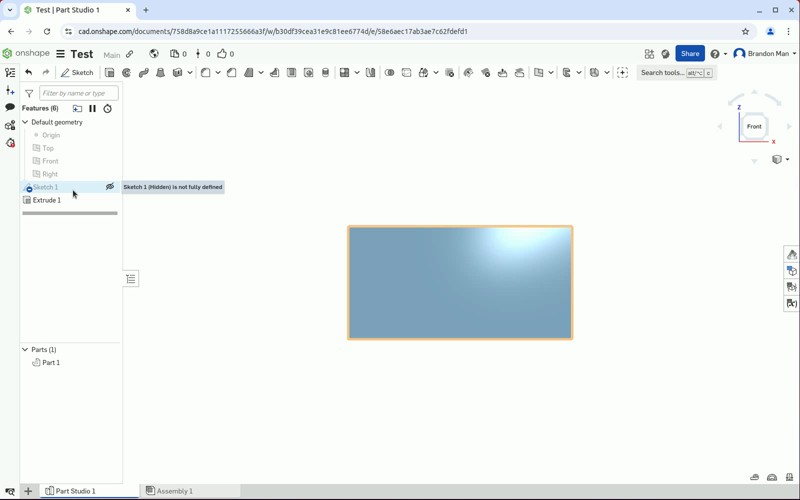
click(73, 189)
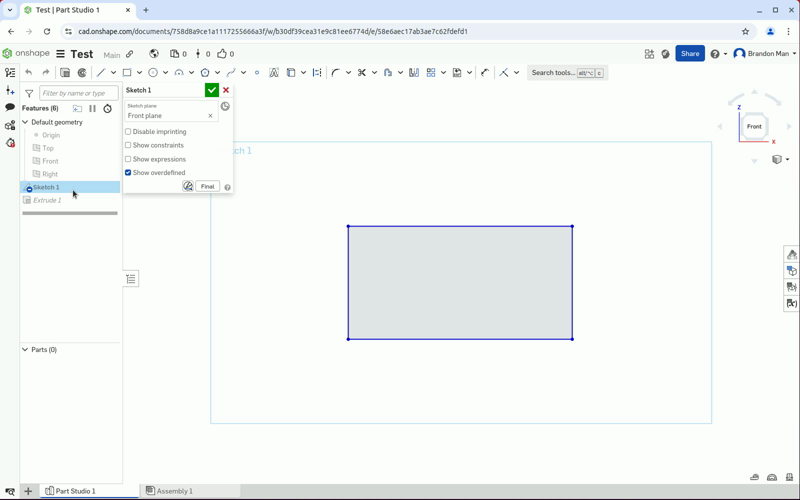
mouse_move(229, 92)
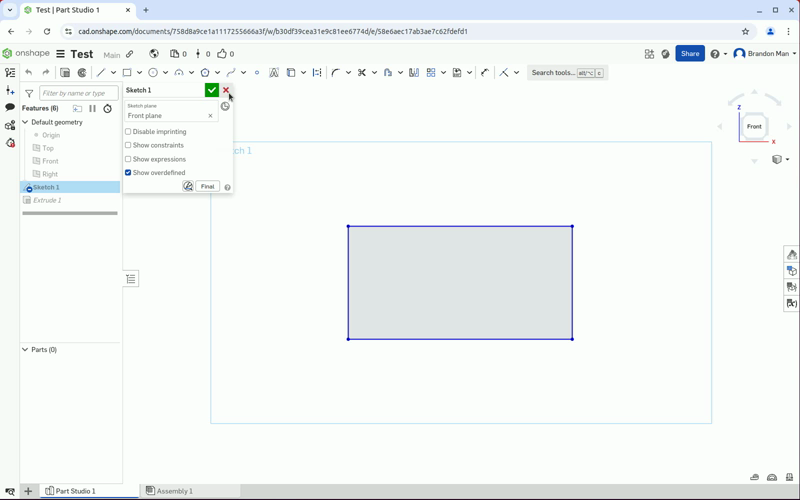
click(229, 92)
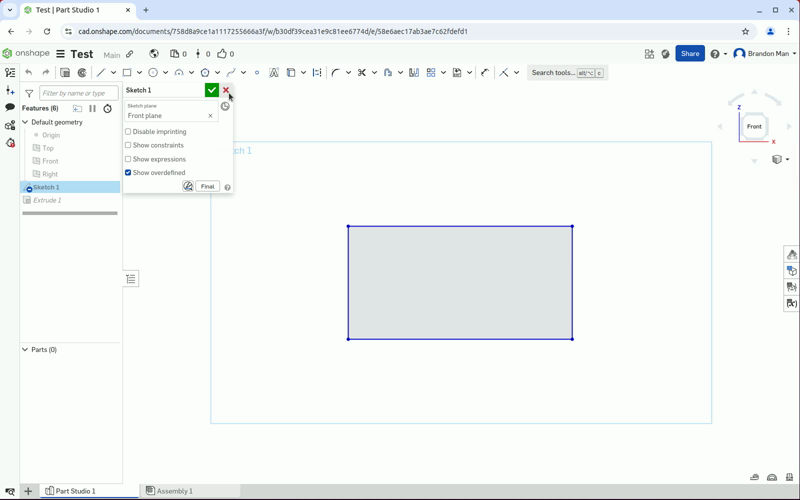
key(shift+s)
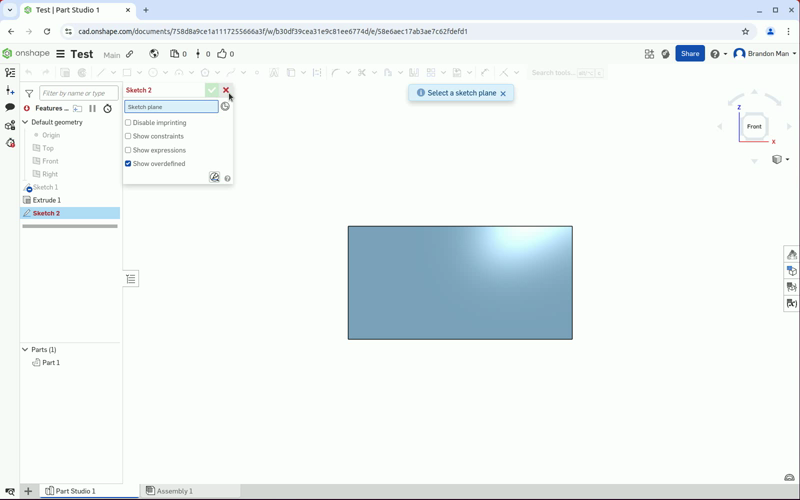
mouse_move(73, 163)
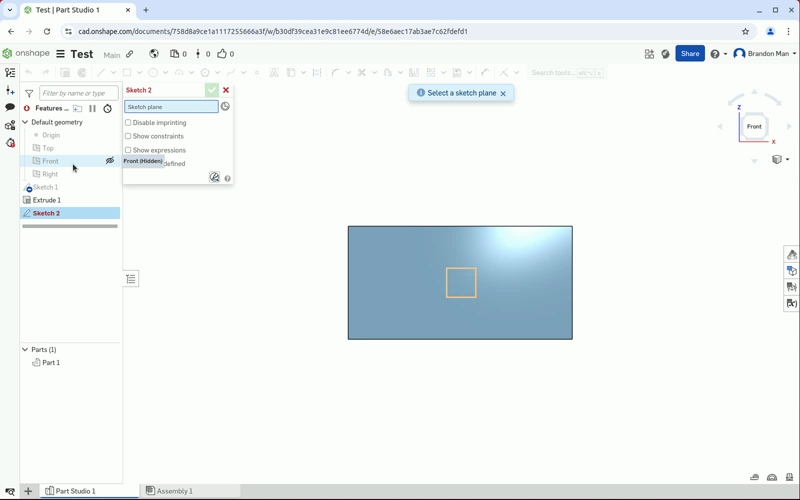
click(73, 163)
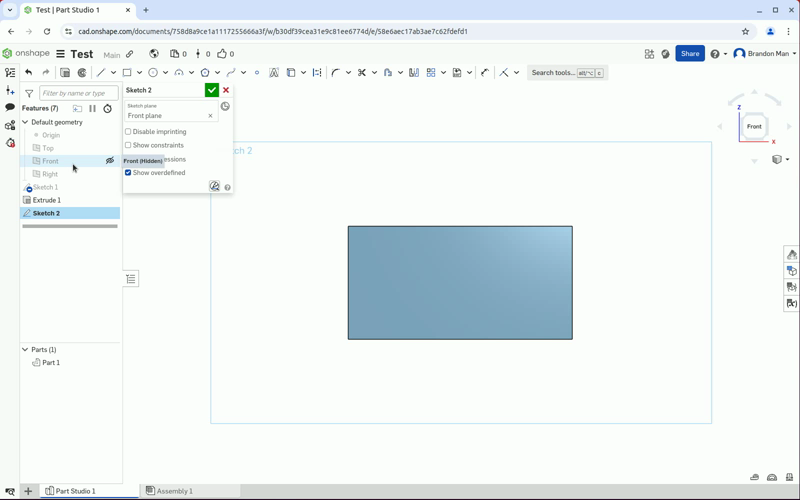
mouse_move(73, 352)
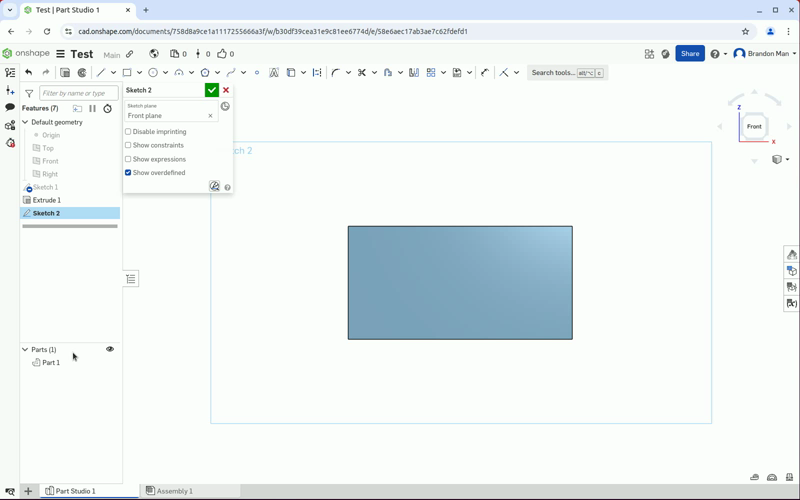
key(y)
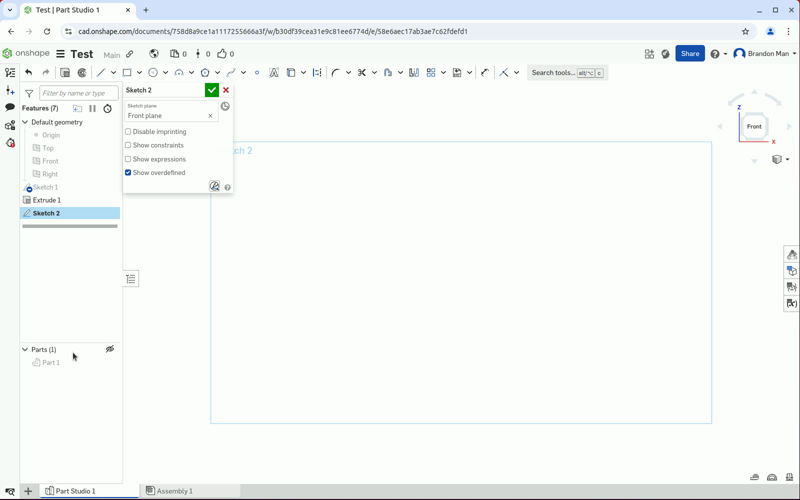
key(a)
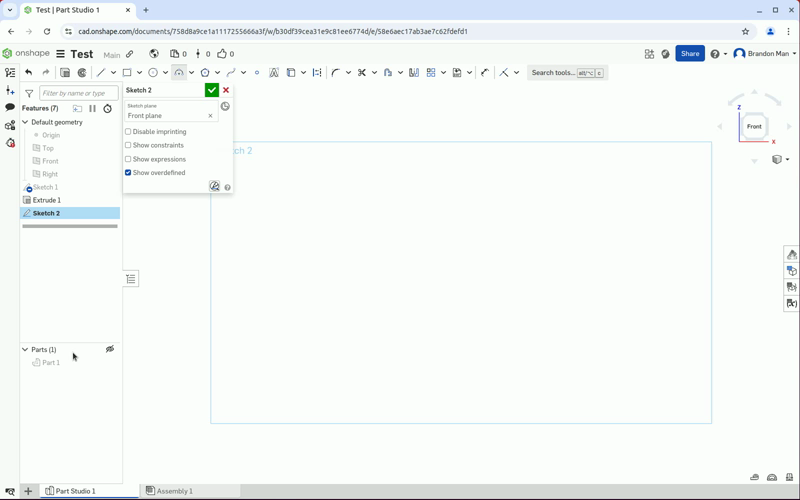
key_down(shift)
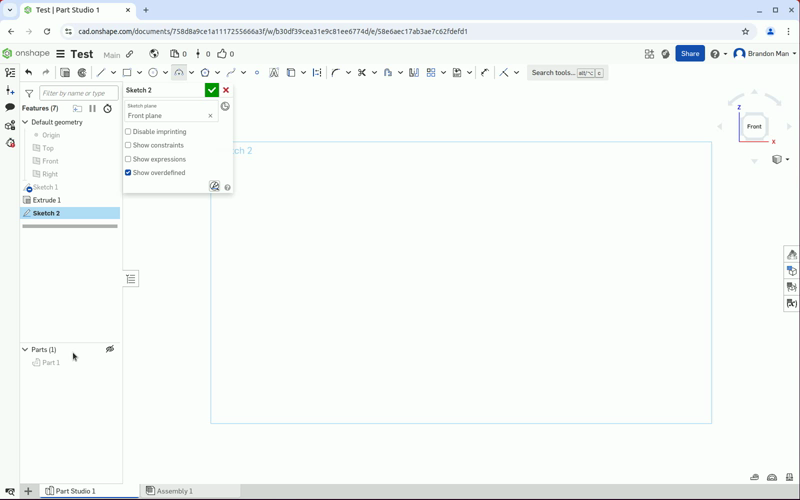
mouse_move(378, 224)
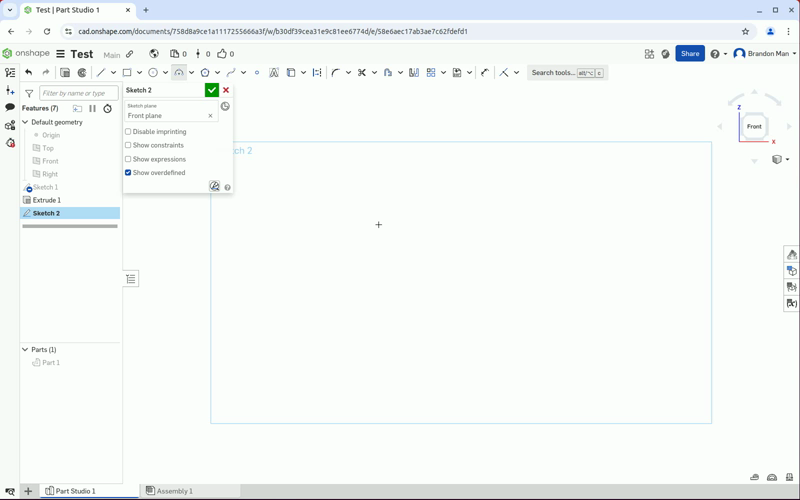
click(378, 224)
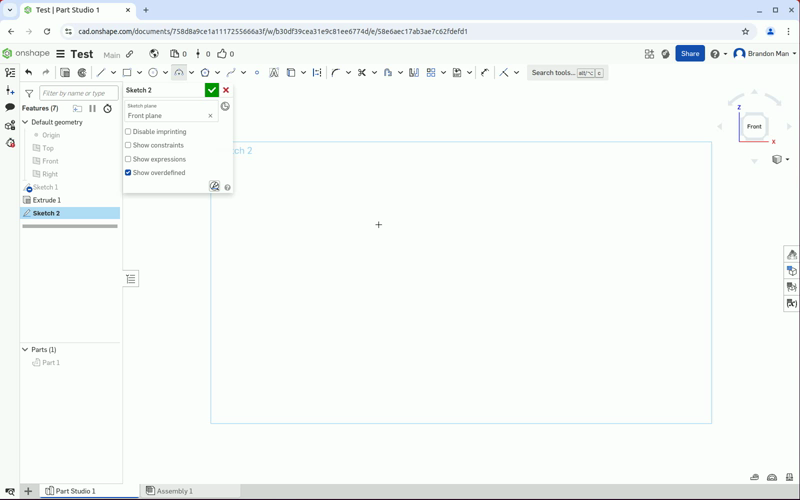
key_up(shift)
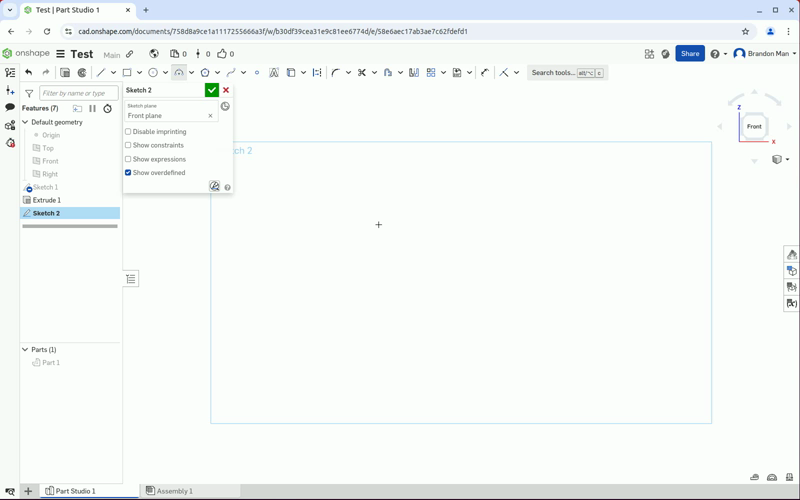
key_down(shift)
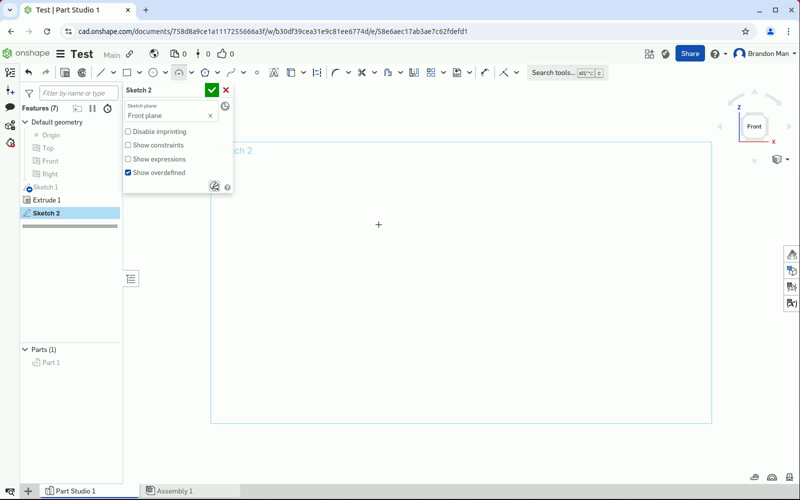
mouse_move(542, 224)
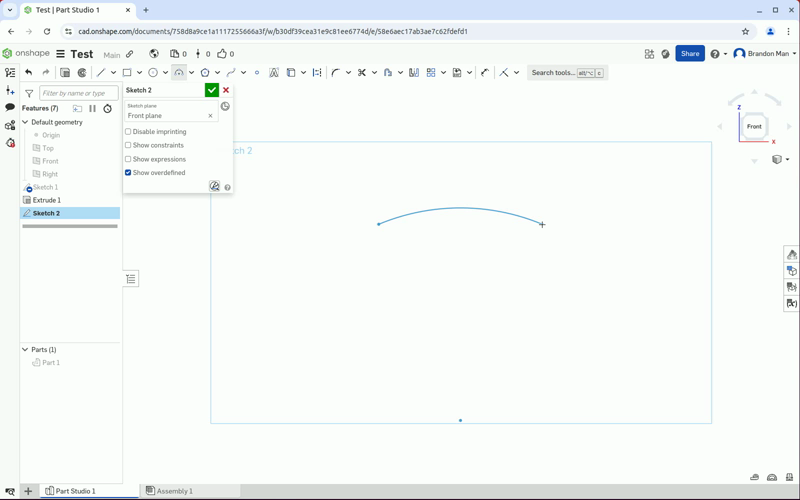
click(542, 224)
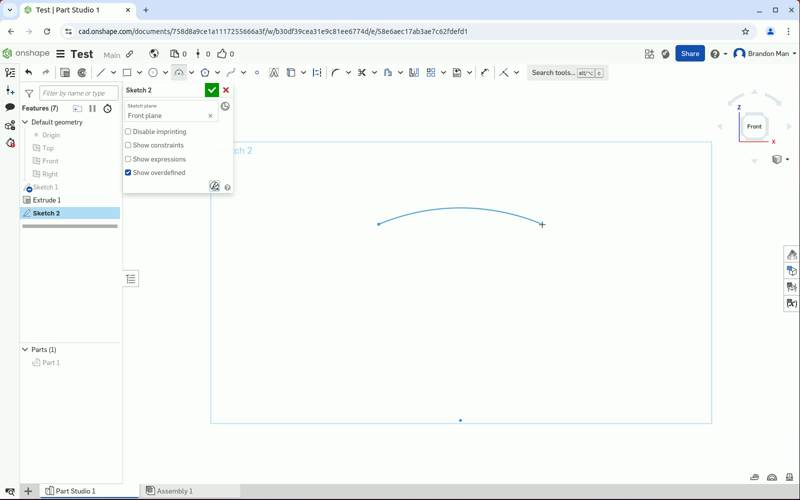
mouse_move(460, 281)
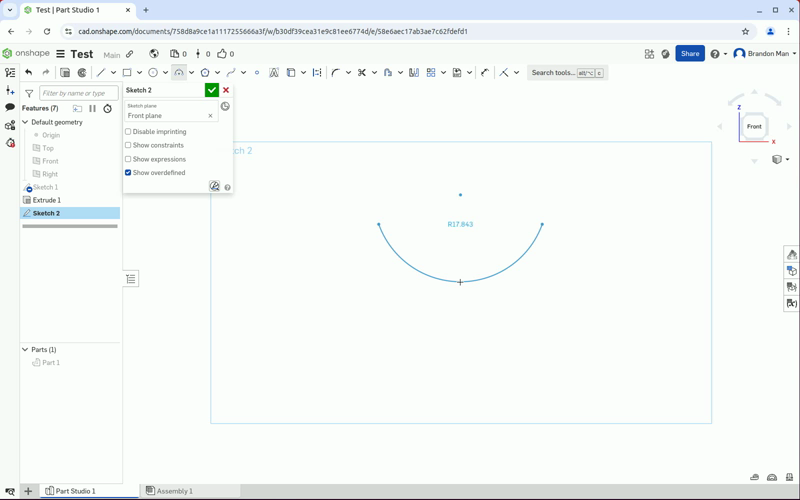
click(460, 281)
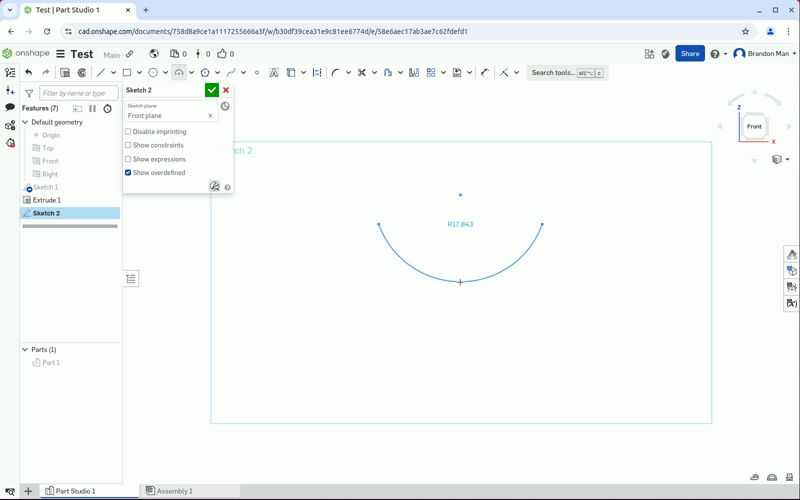
key_up(shift)
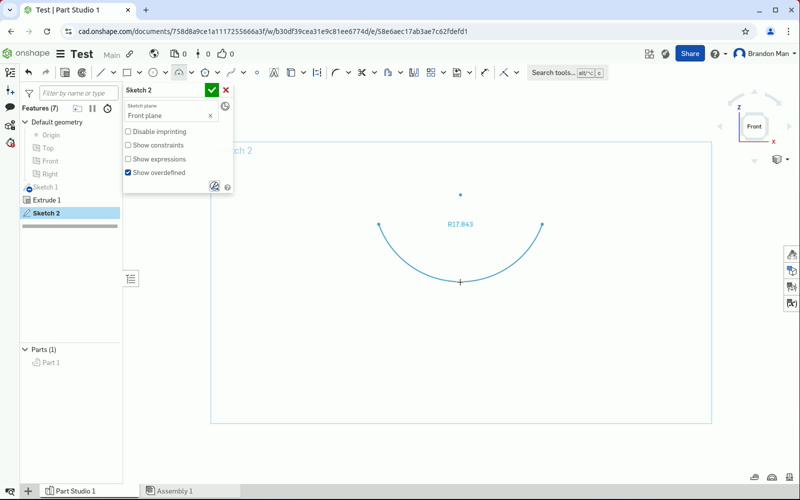
key(esc)
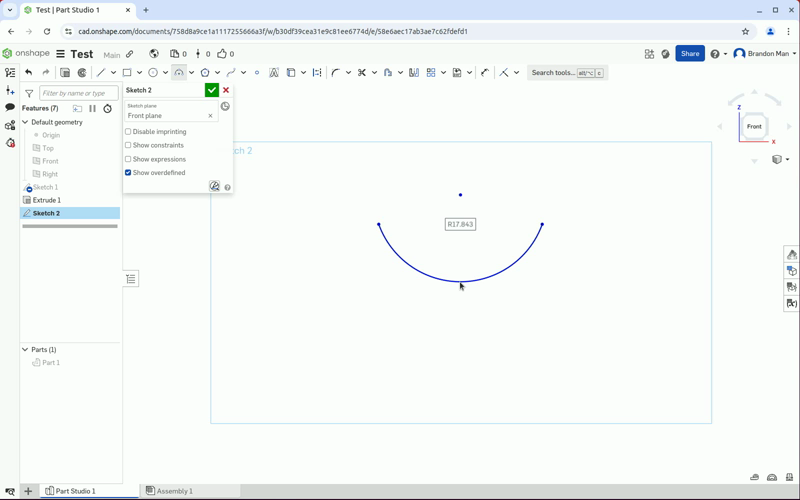
key(l)
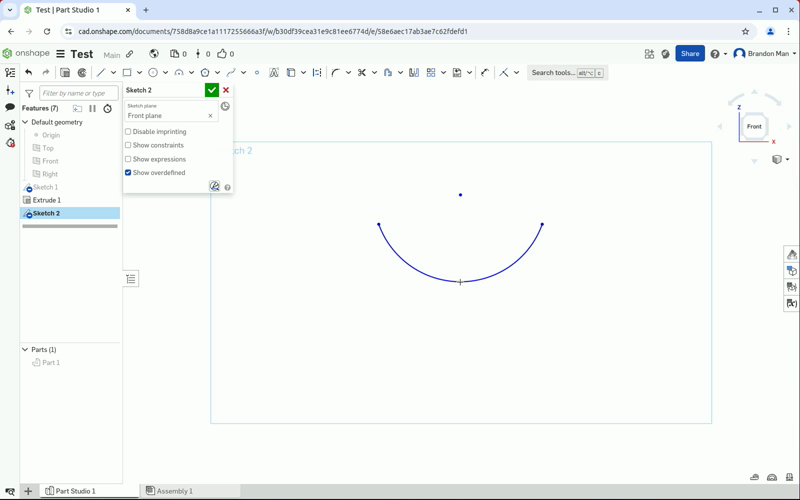
mouse_move(542, 224)
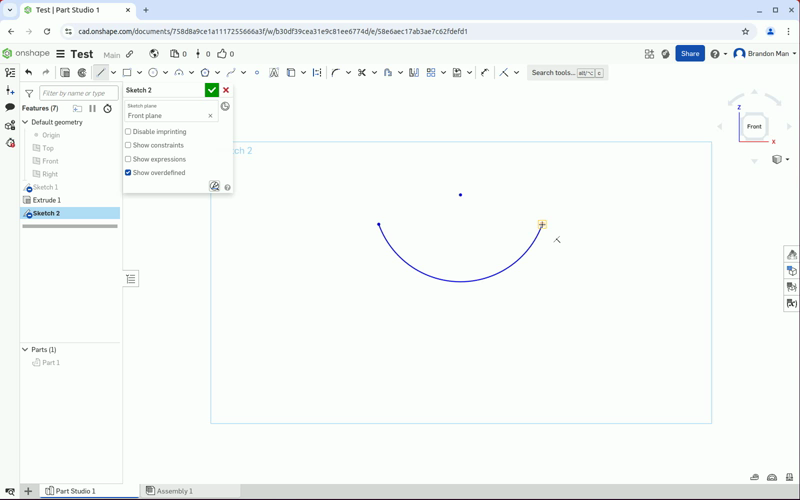
click(542, 224)
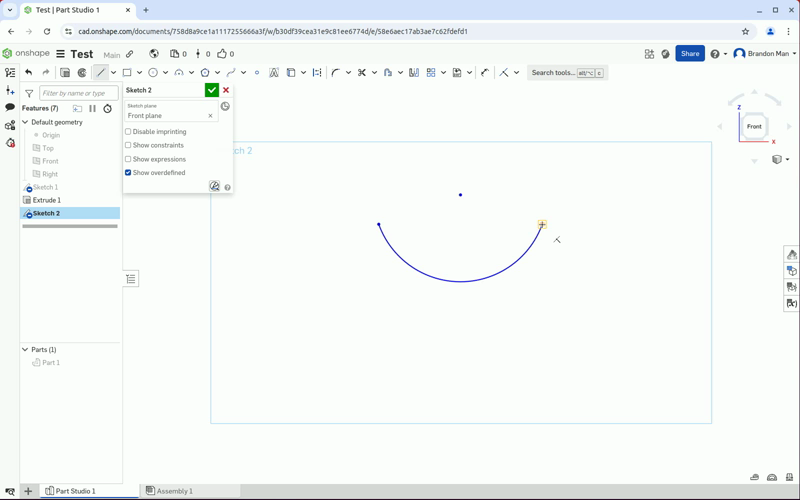
key_down(shift)
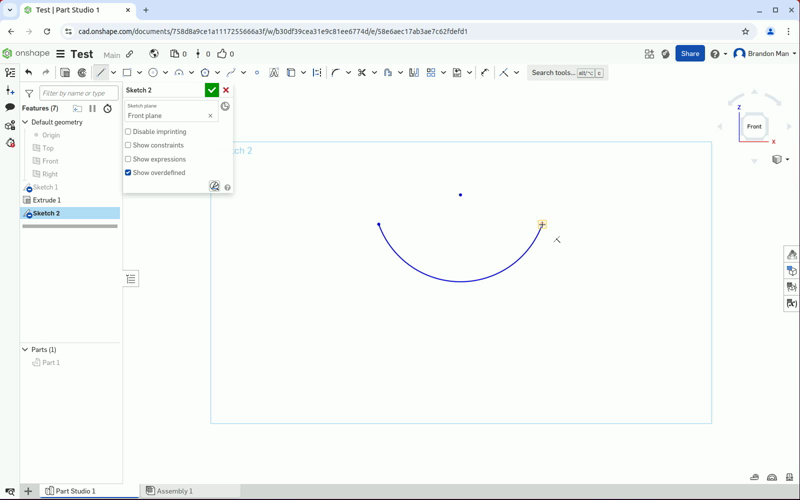
mouse_move(378, 224)
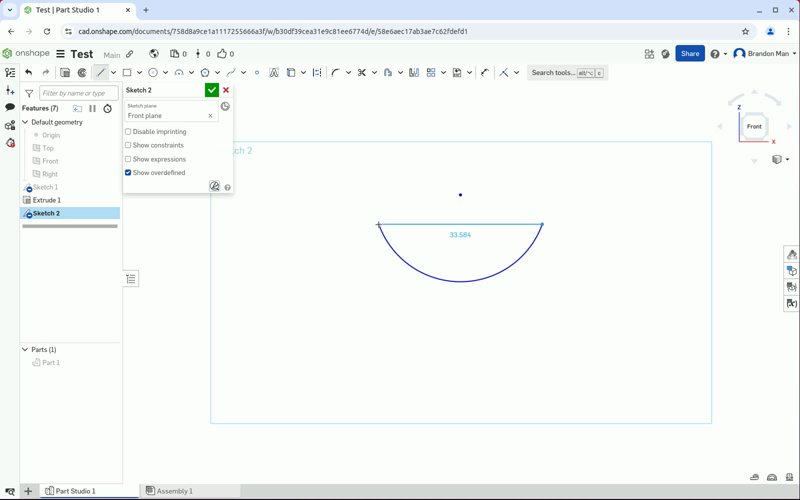
key_up(shift)
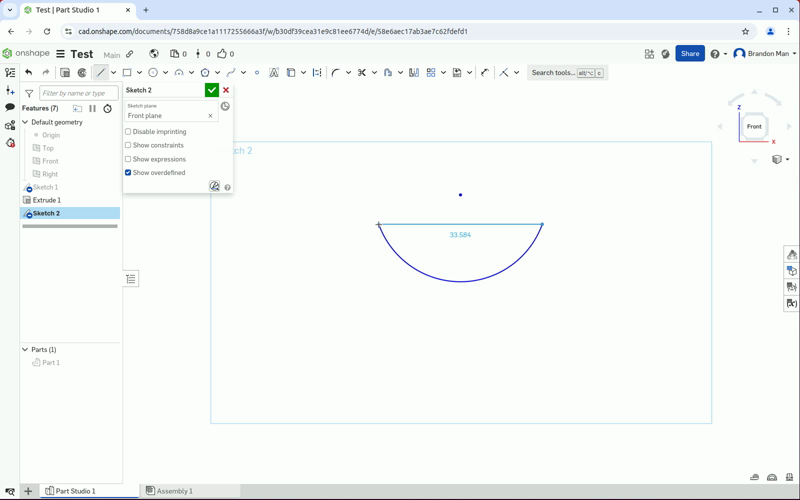
click(378, 224)
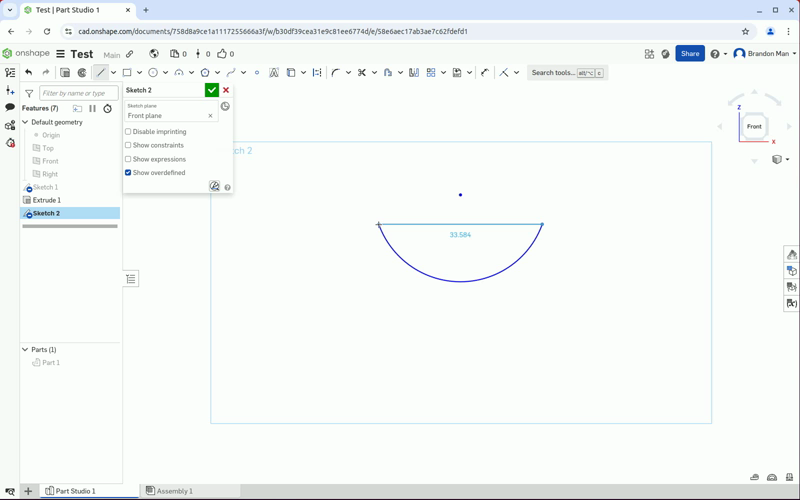
key(esc)
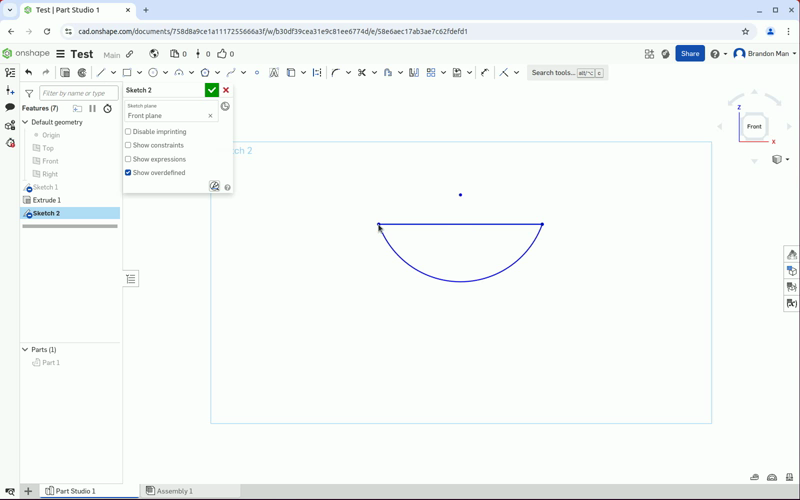
mouse_move(450, 259)
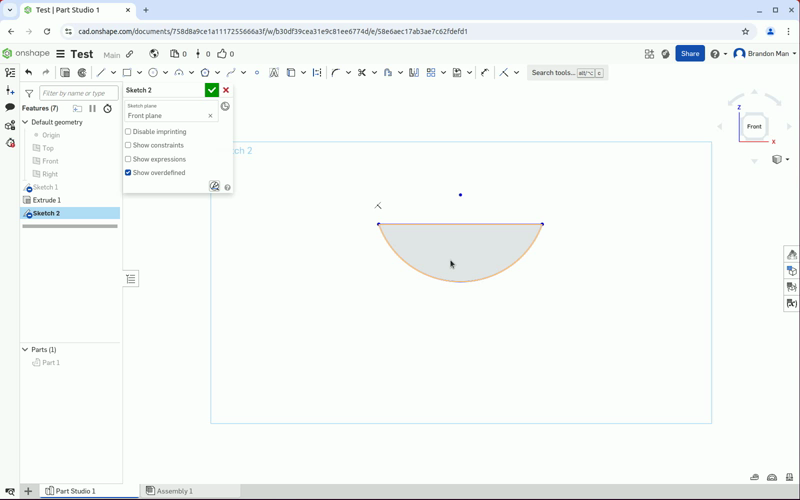
click(450, 259)
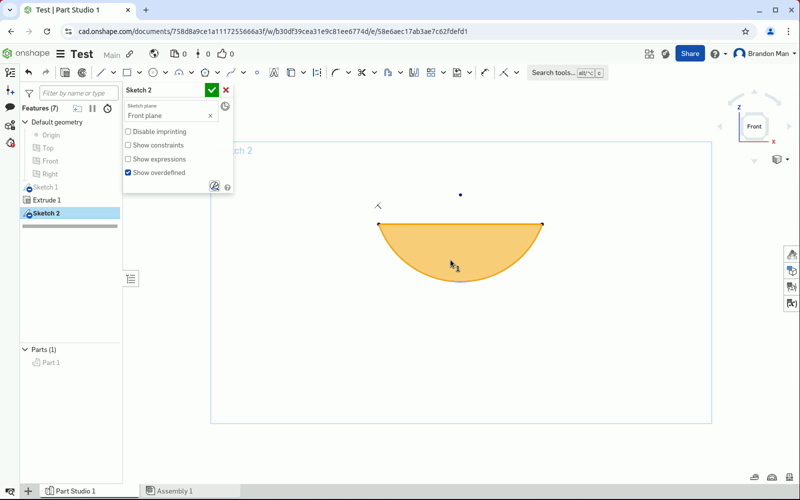
mouse_move(73, 352)
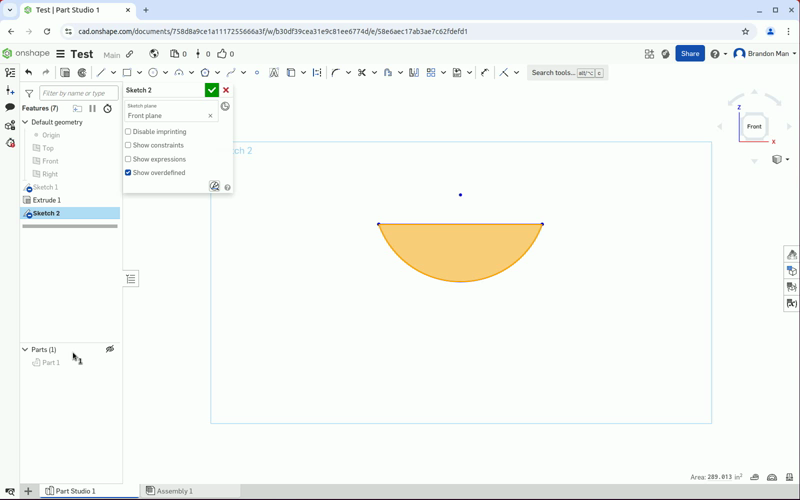
key(shift+y)
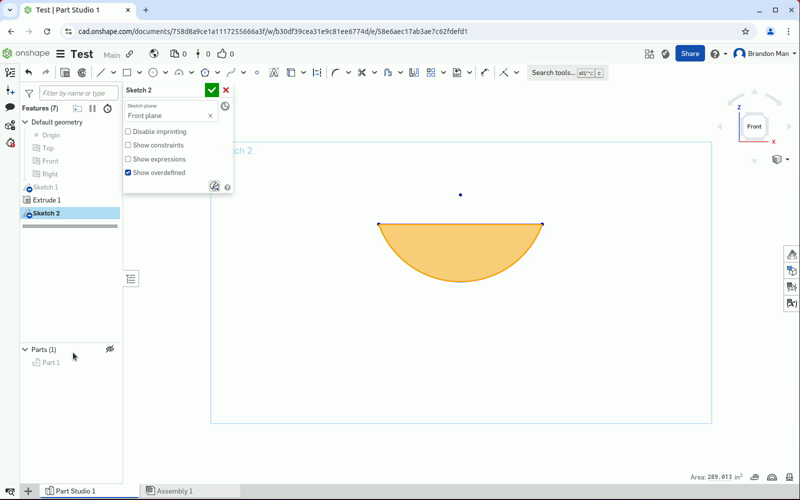
key(shift+e)
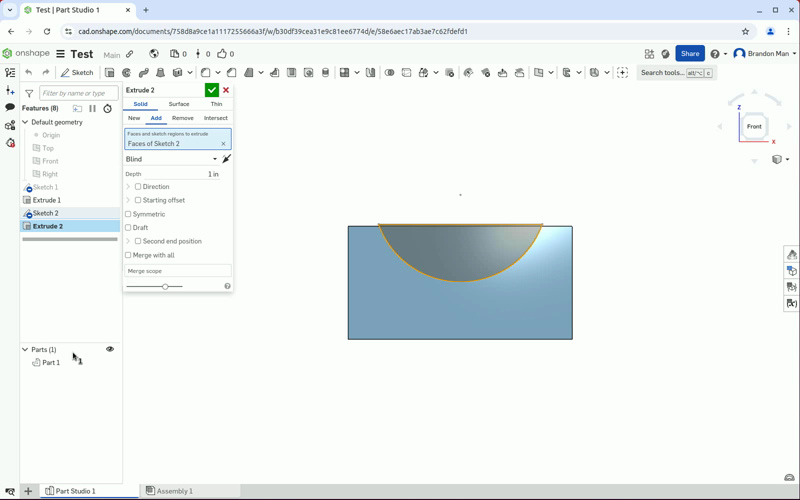
mouse_move(143, 106)
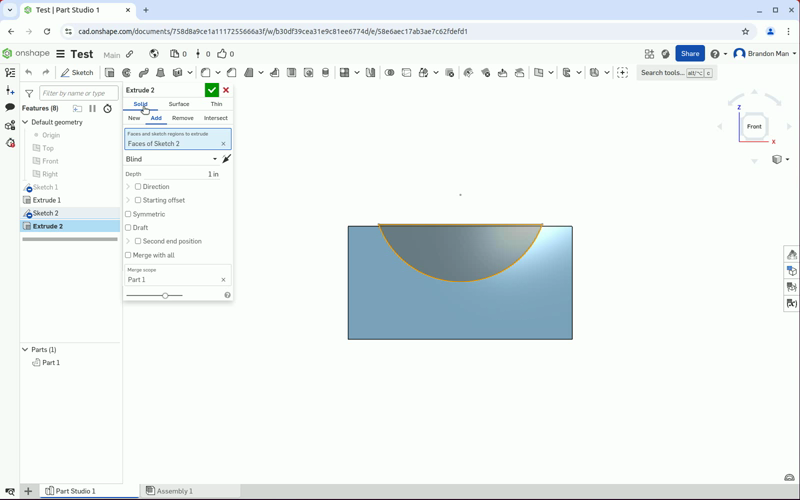
click(143, 106)
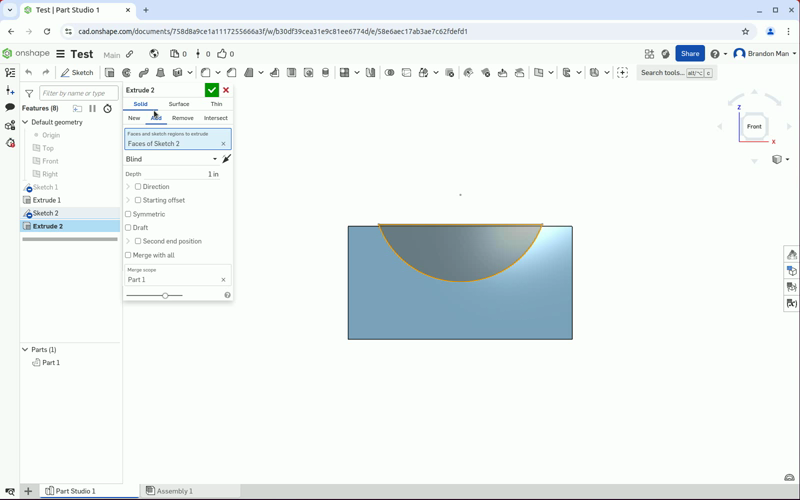
mouse_move(186, 120)
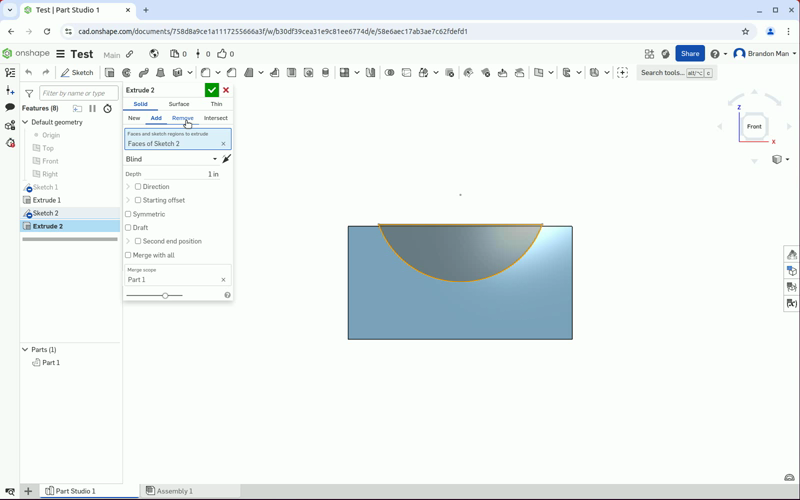
click(186, 120)
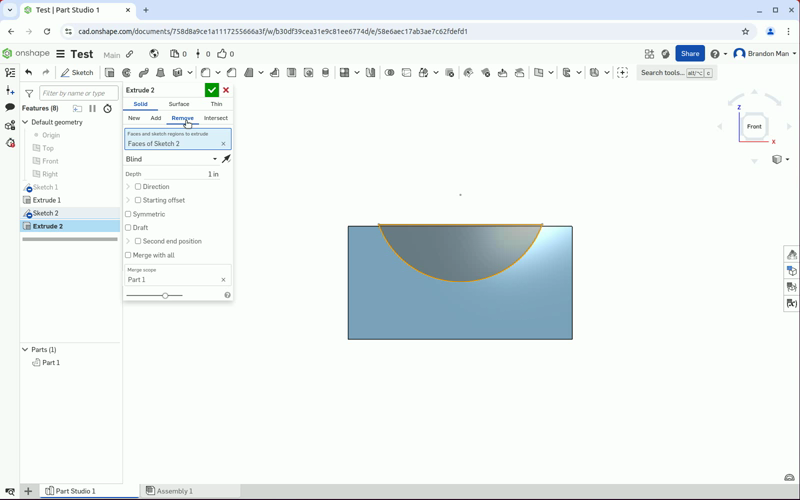
key(tab, 4)
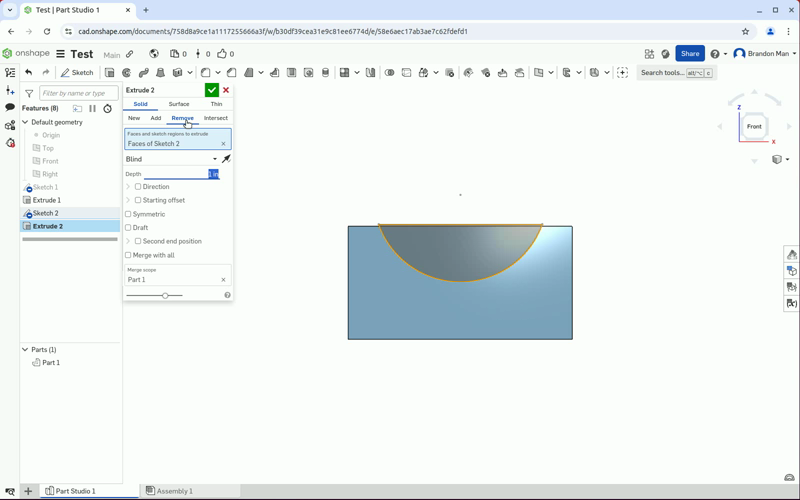
text(-11.554)
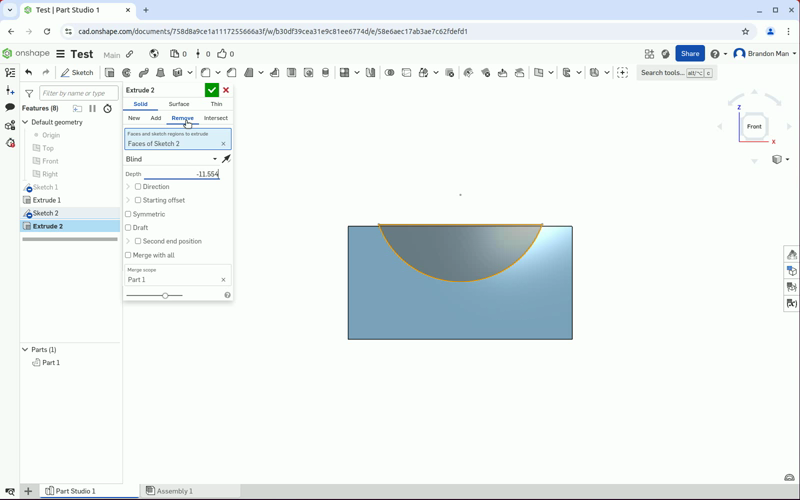
key(tab, 3)
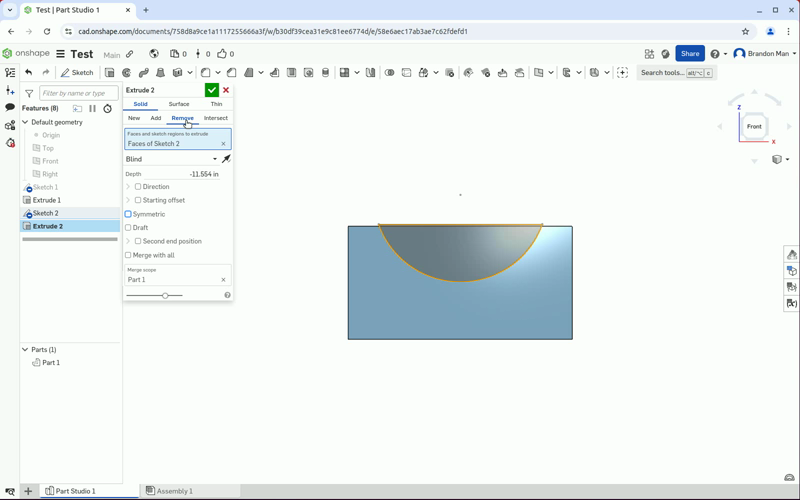
key(space)
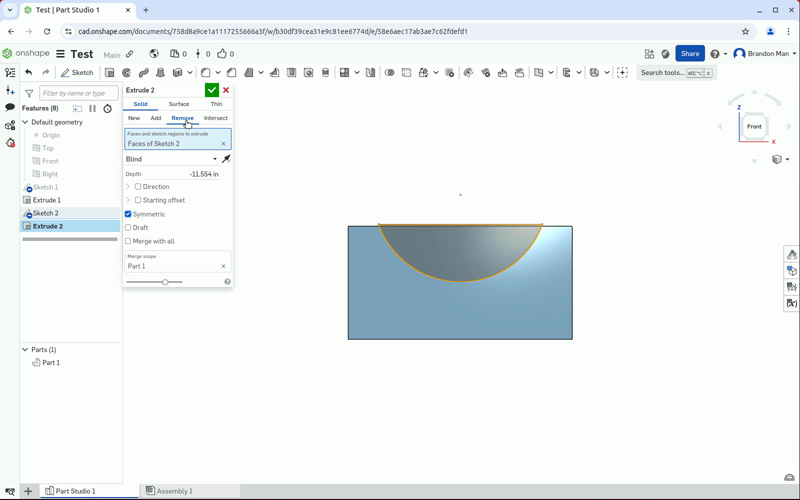
key(tab, 2)
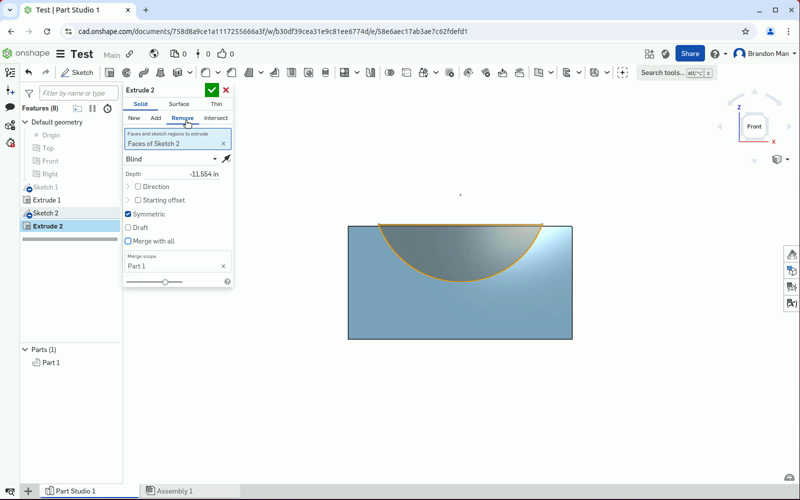
key(space)
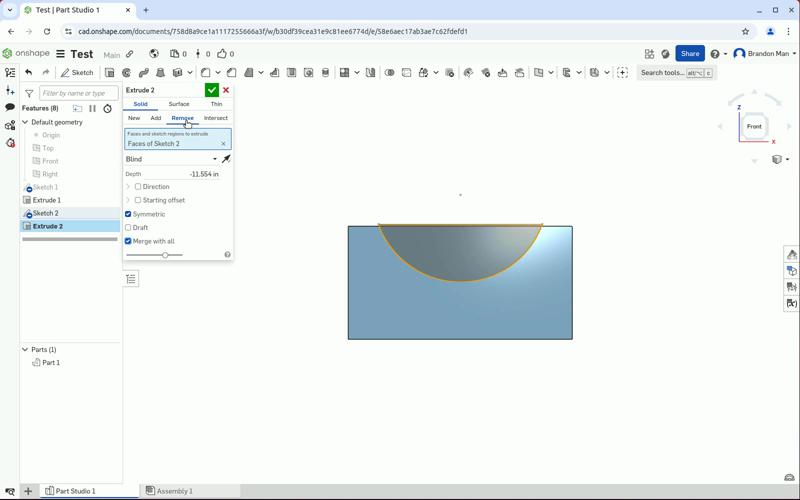
key(enter)
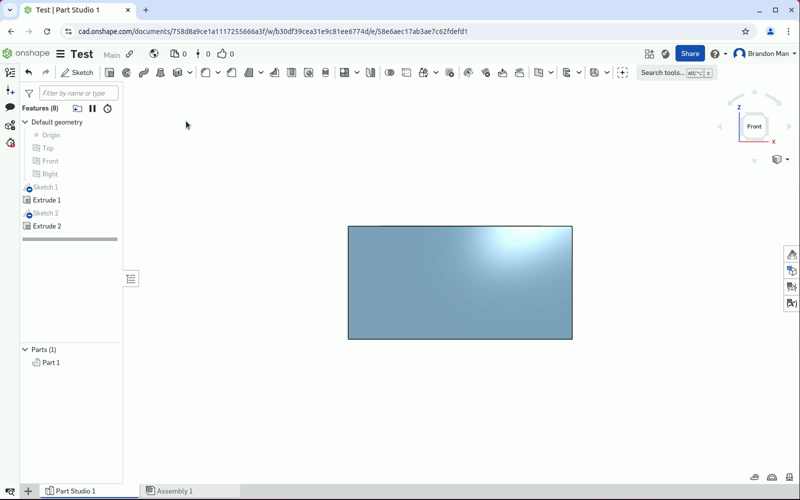
key(shift+h)
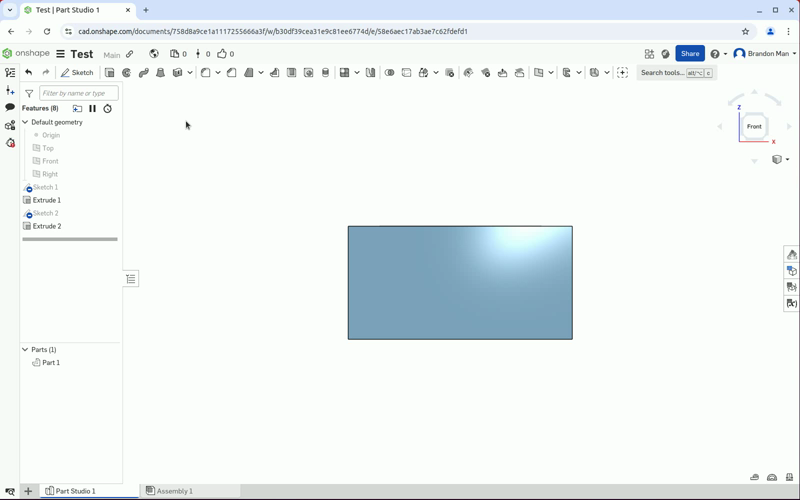
key(shift+h)
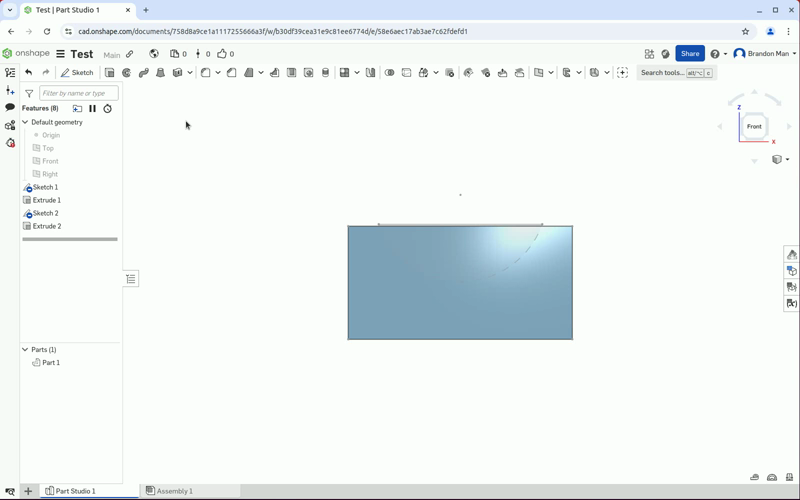
key(shift+7)
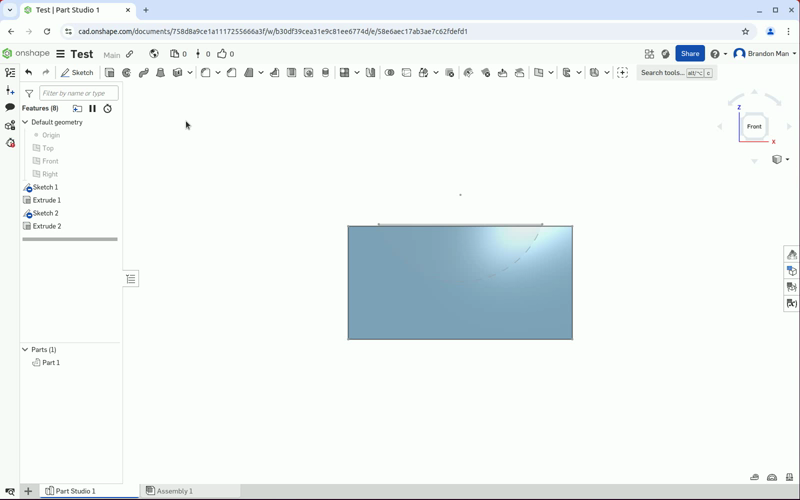
key(left, 2)
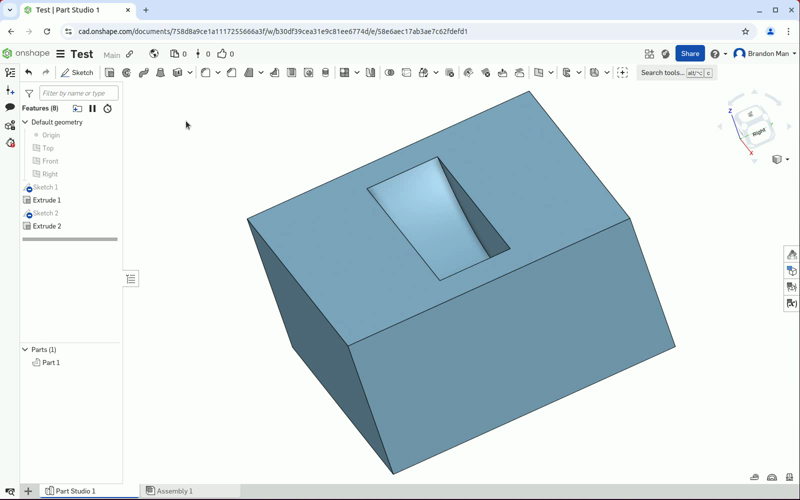
key(down, 2)
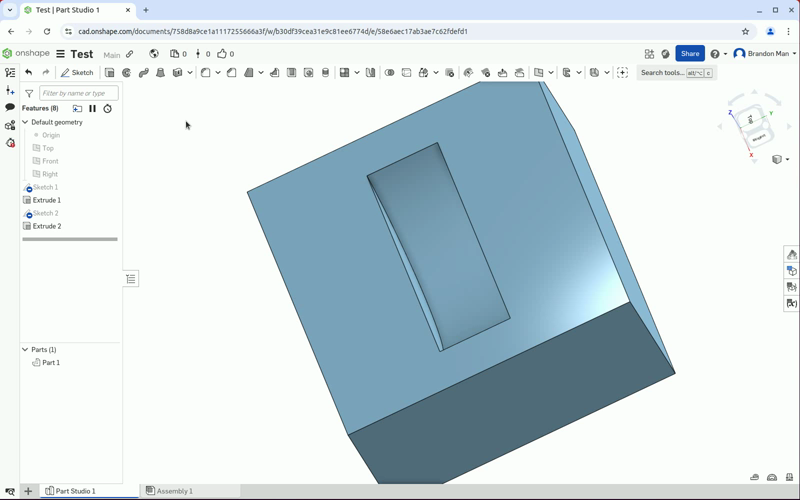
key(up, 2)
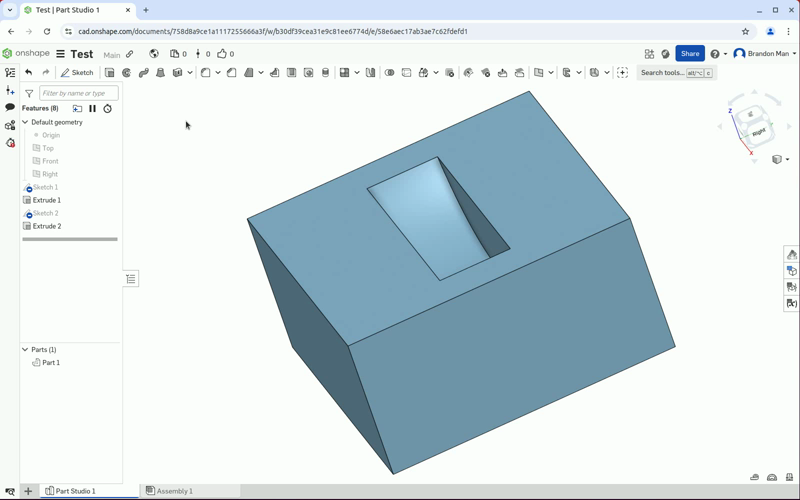
key(right, 2)
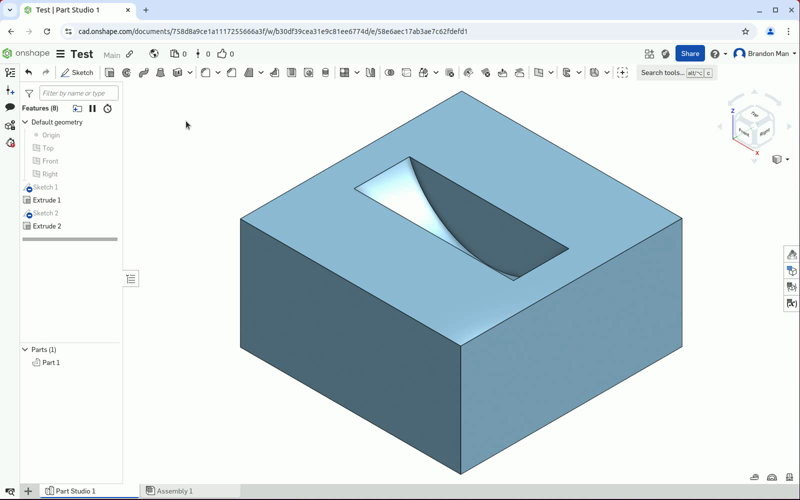
mouse_move(73, 189)
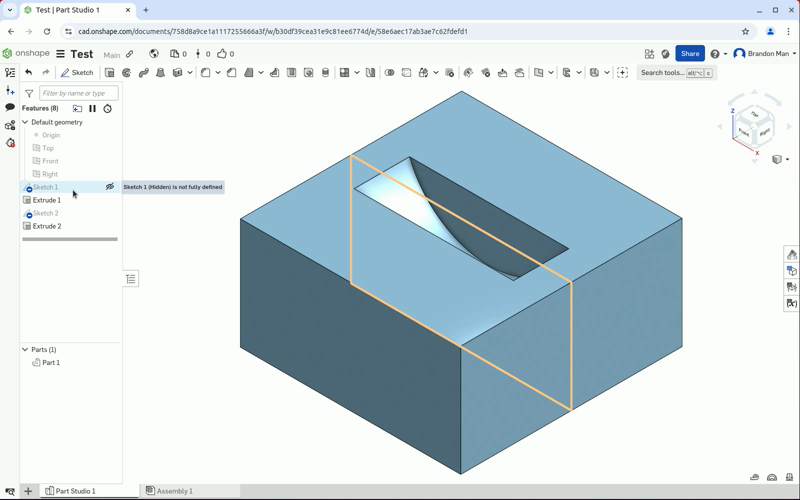
click(73, 189)